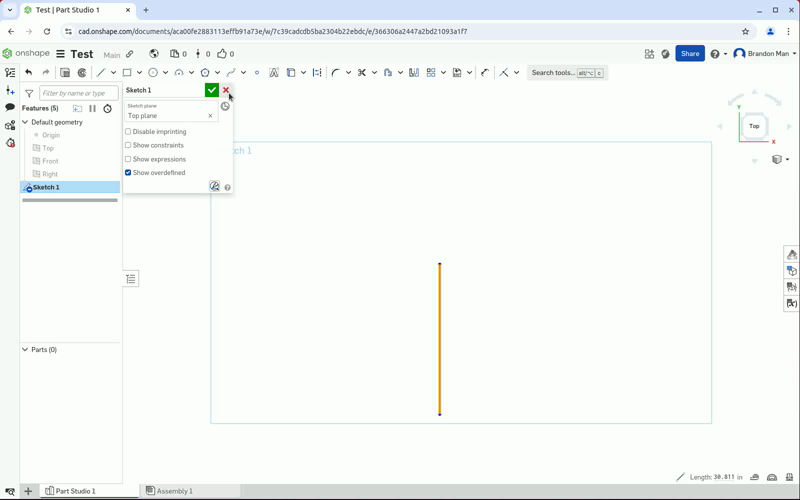
key(shift+h)
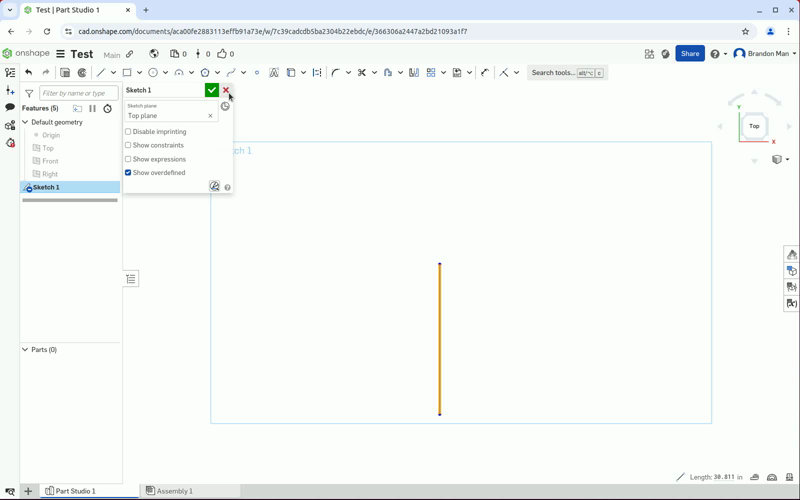
key(shift+s)
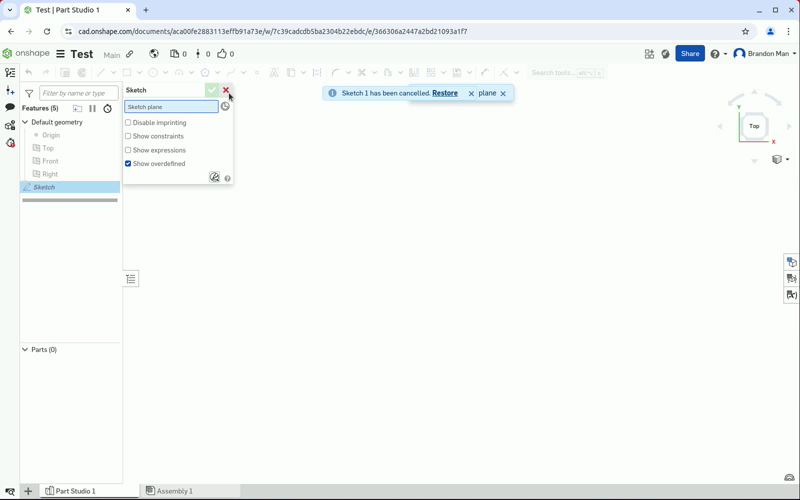
mouse_move(73, 150)
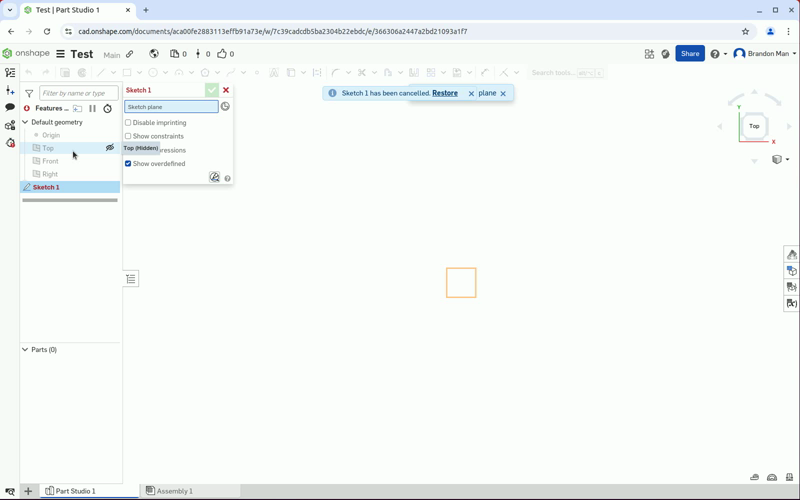
click(73, 150)
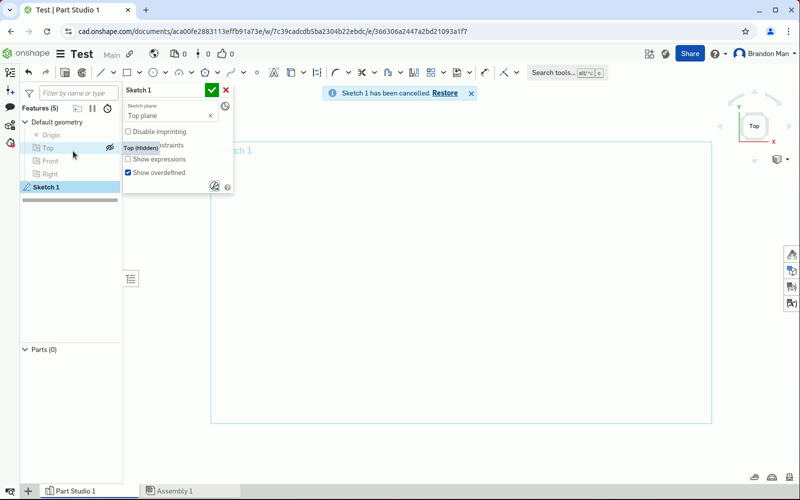
mouse_move(73, 352)
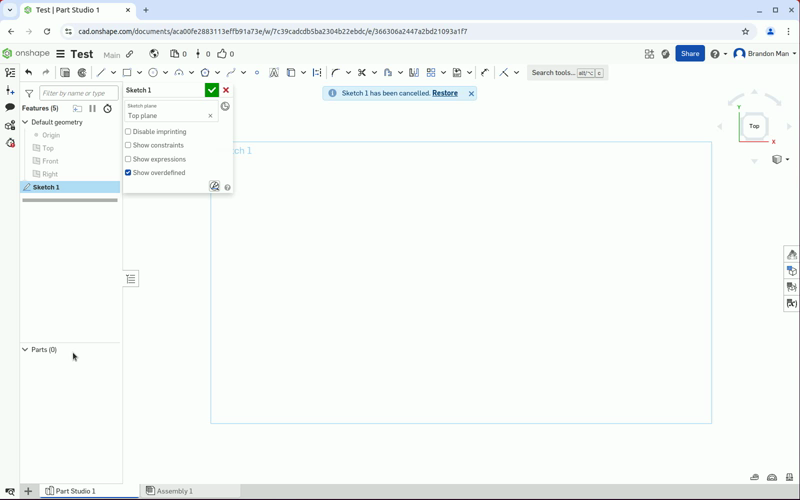
key(y)
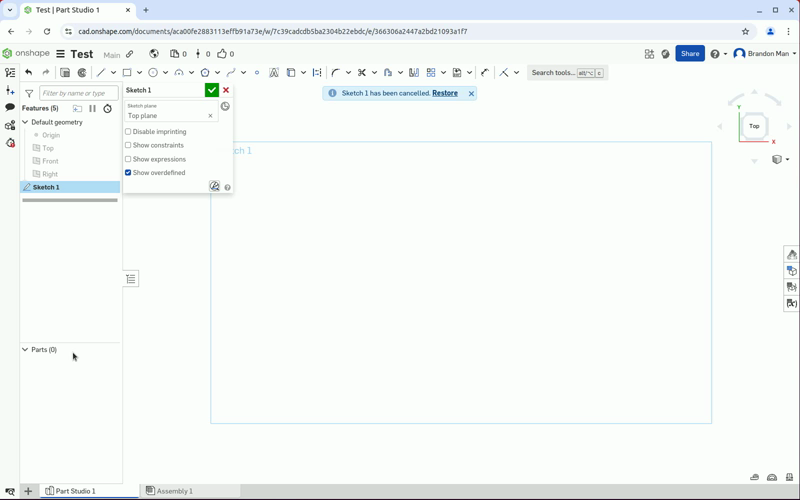
key(c)
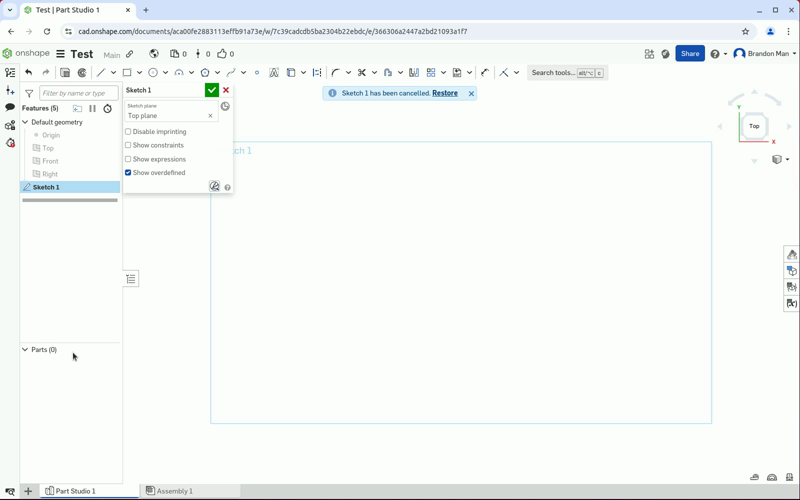
key_down(shift)
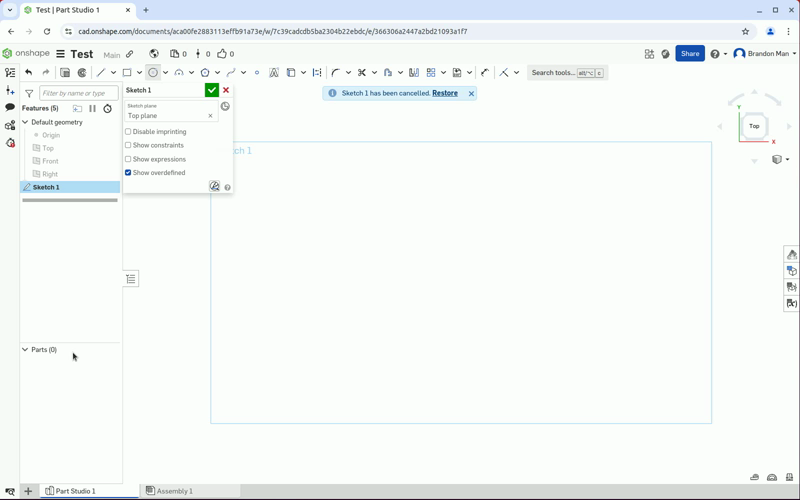
mouse_move(461, 282)
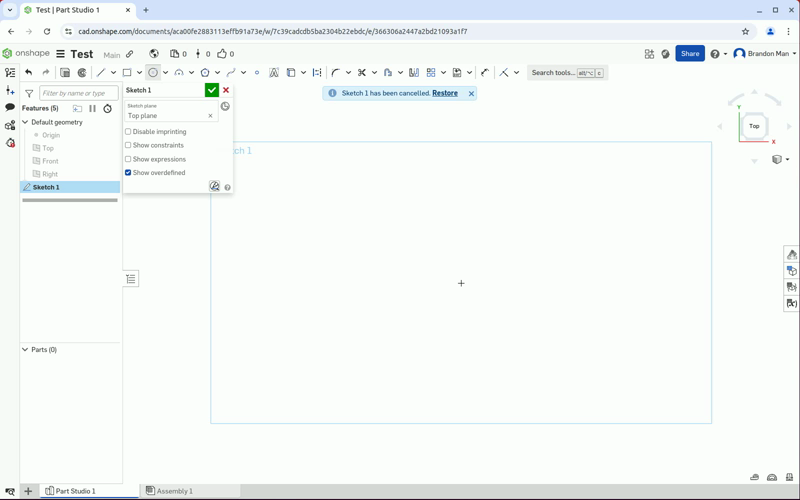
click(461, 282)
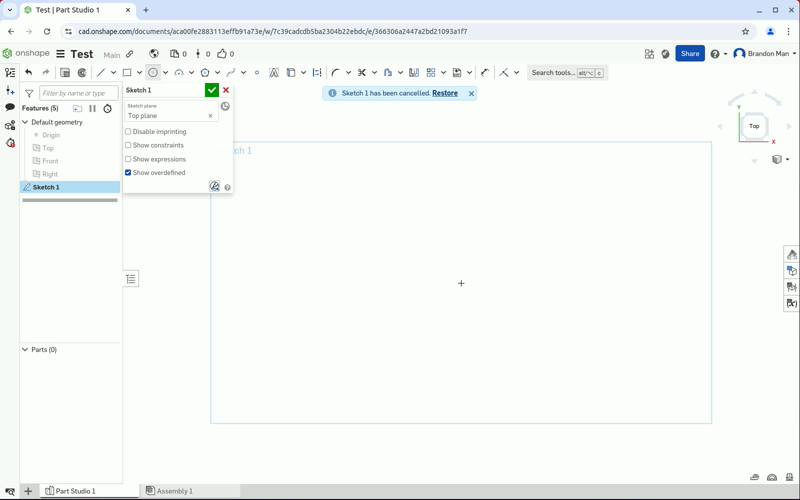
key_up(shift)
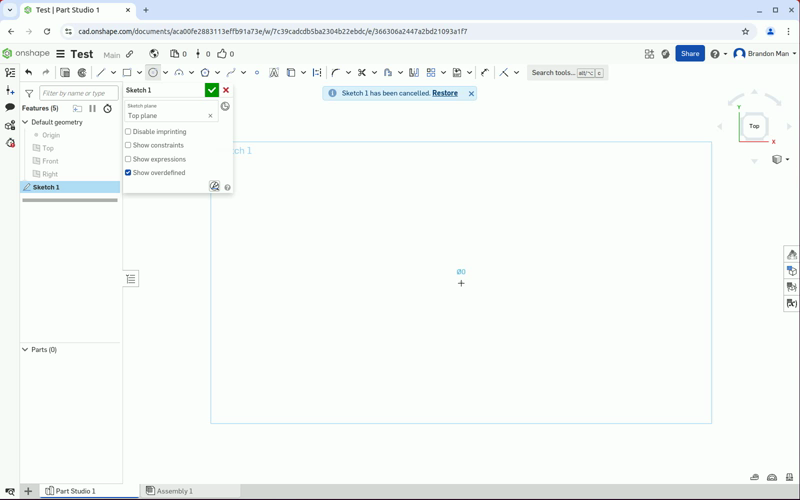
mouse_move(574, 282)
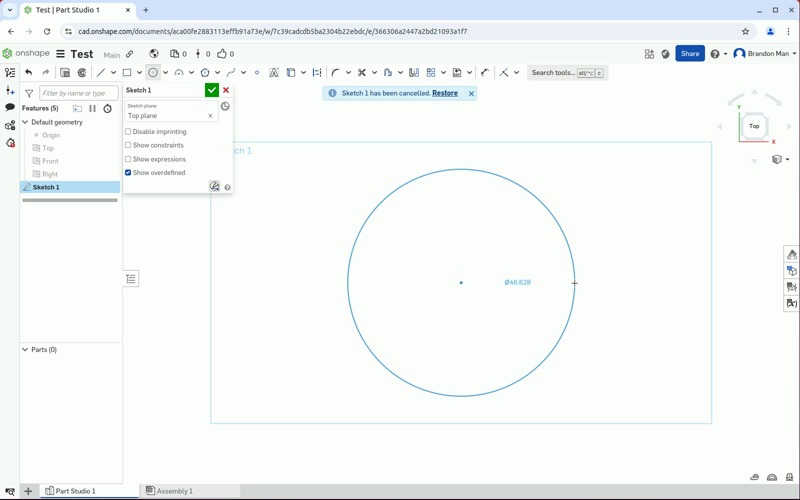
click(574, 282)
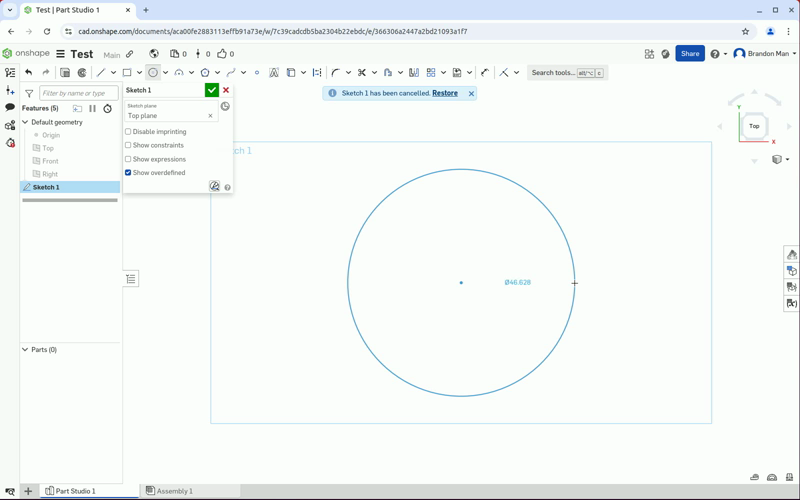
key(esc)
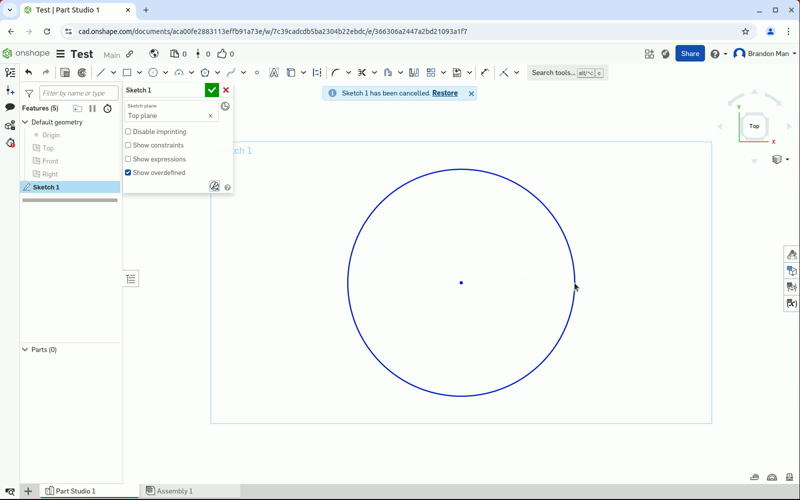
key(c)
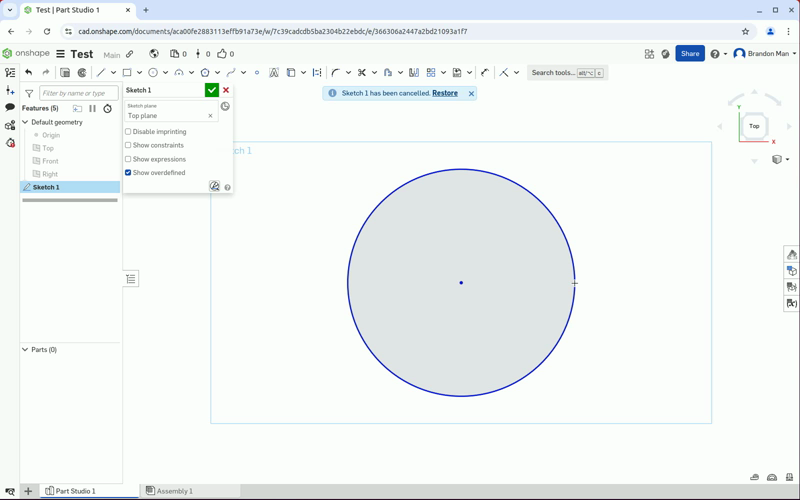
key_down(shift)
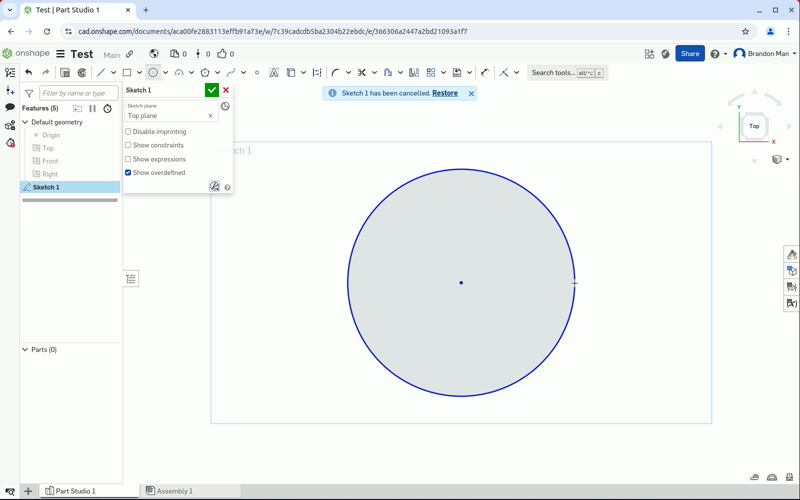
mouse_move(461, 282)
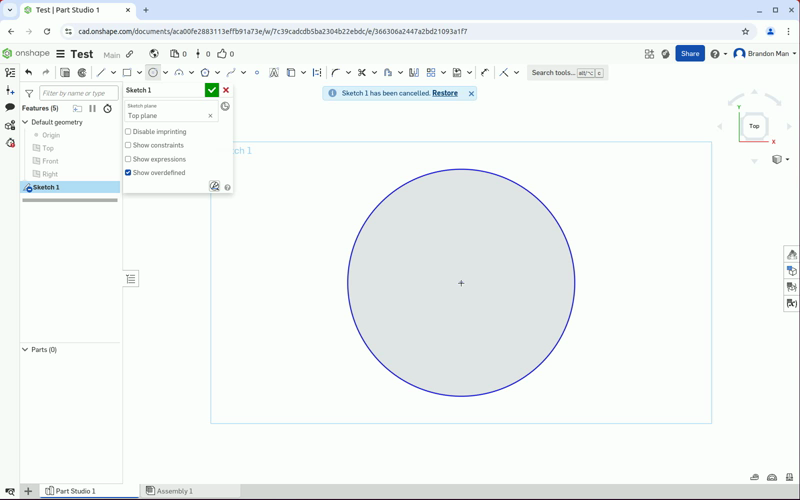
click(461, 282)
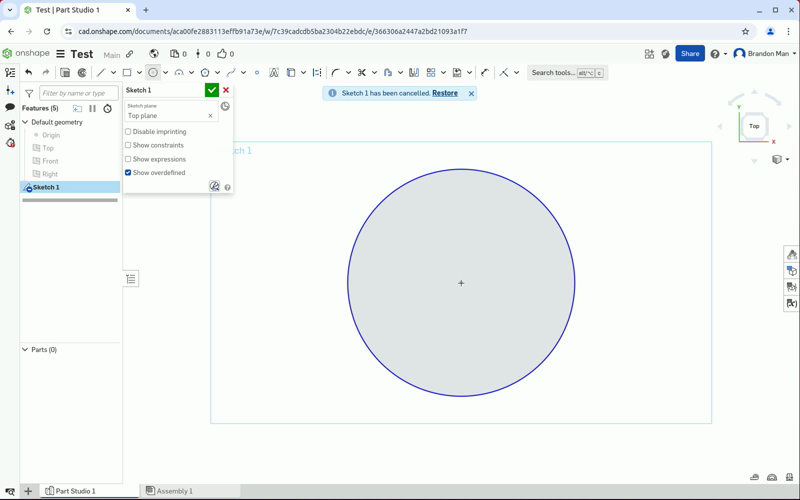
key_up(shift)
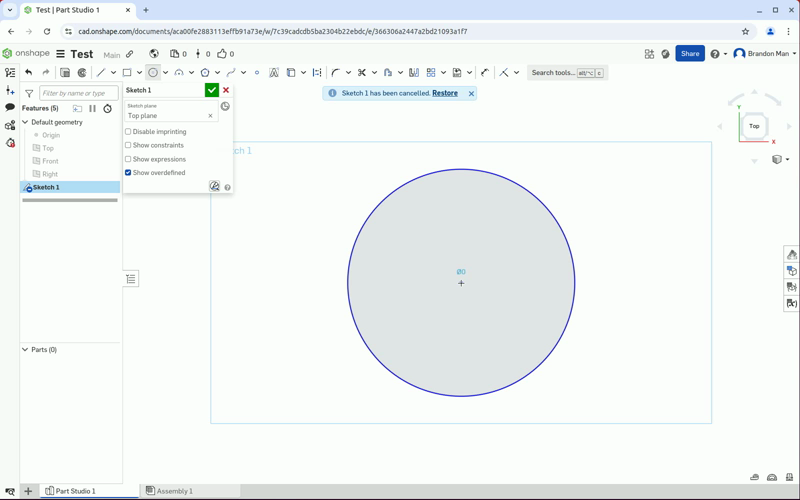
mouse_move(503, 282)
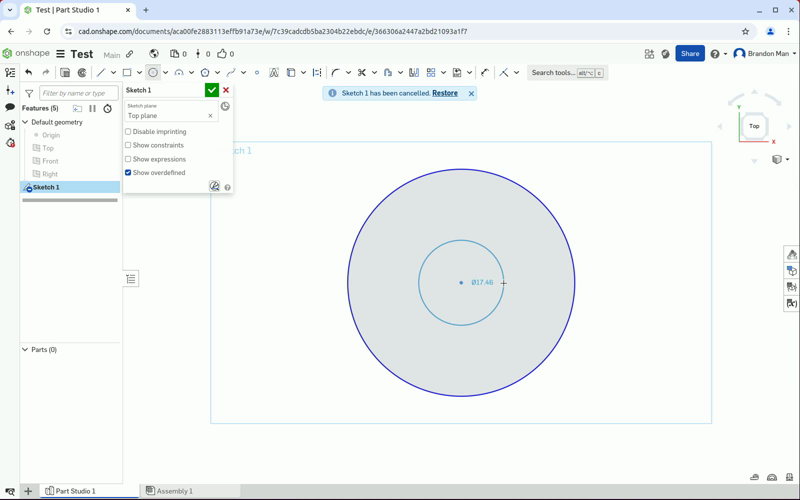
click(503, 282)
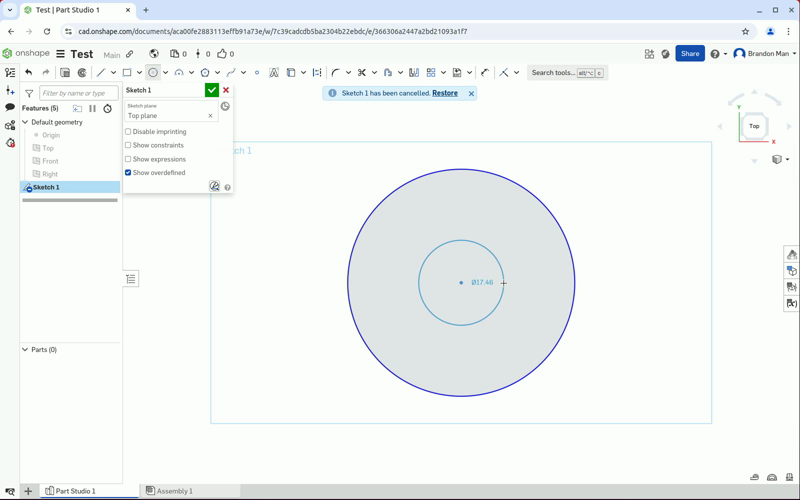
key(esc)
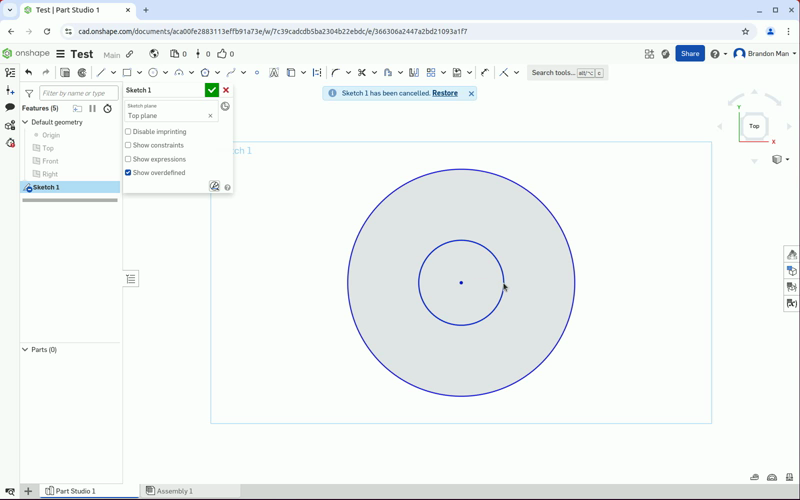
mouse_move(524, 313)
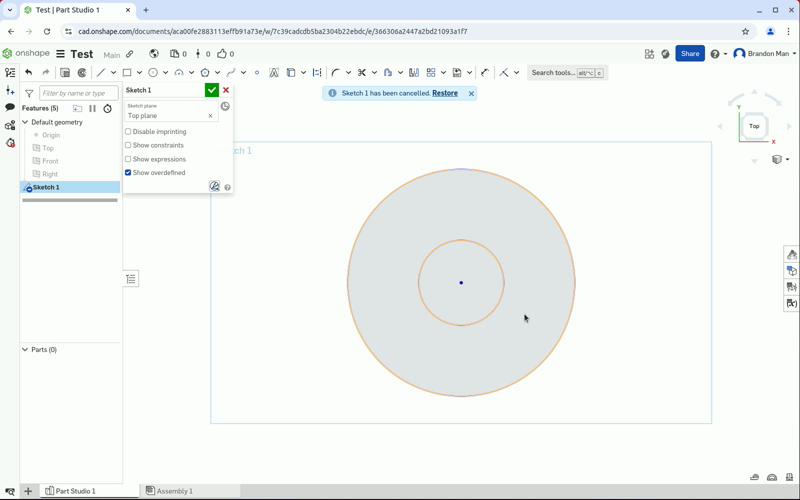
click(524, 313)
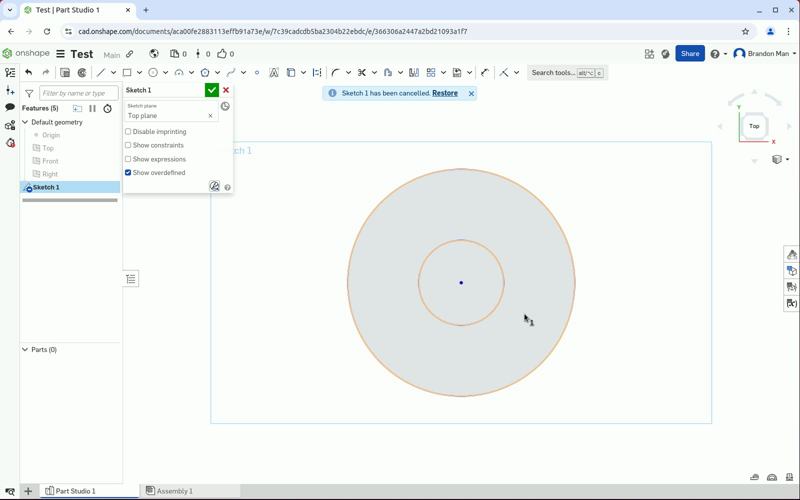
mouse_move(73, 352)
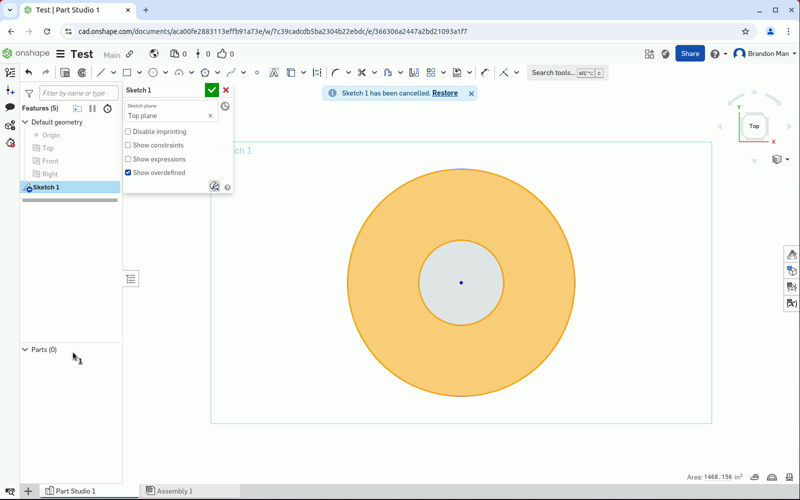
key(shift+y)
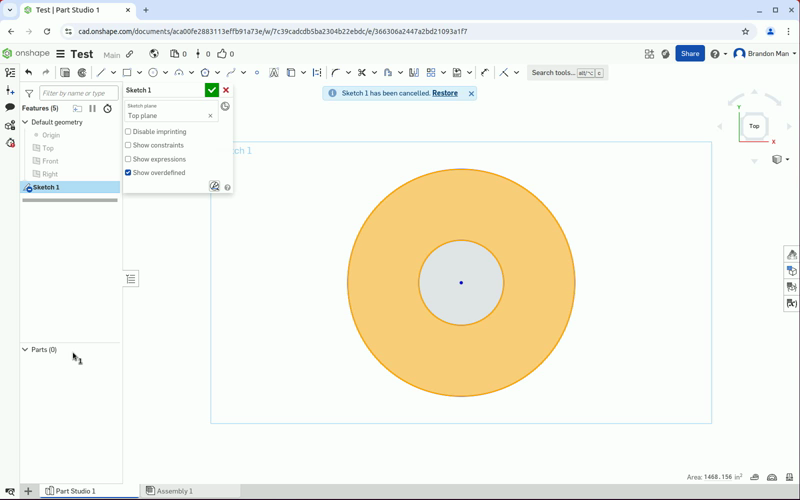
key(shift+e)
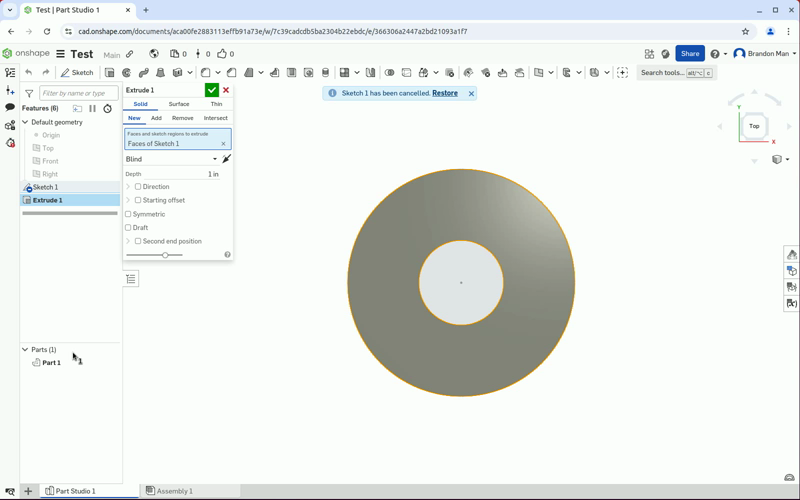
mouse_move(143, 106)
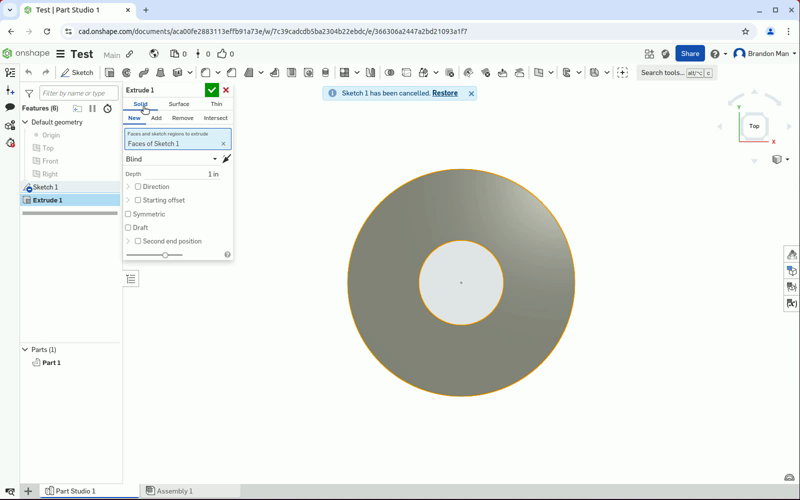
click(143, 106)
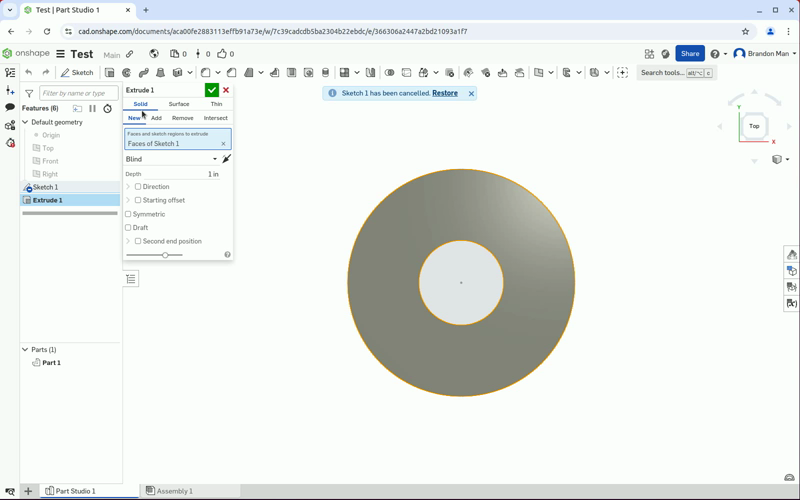
mouse_move(137, 120)
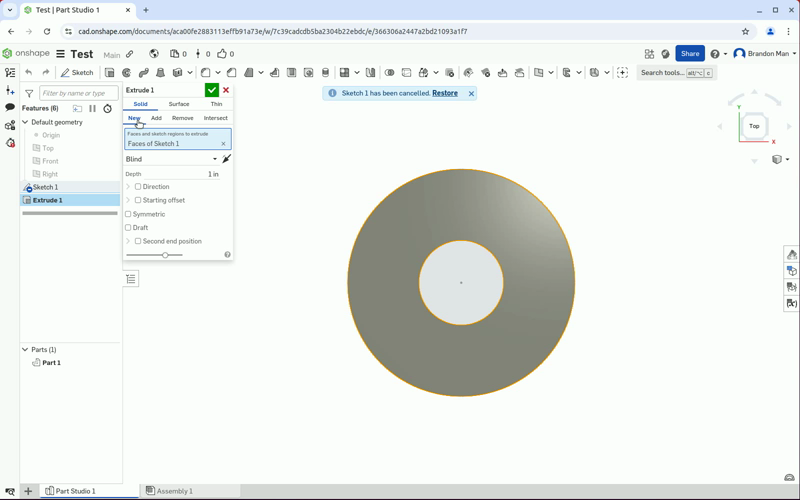
click(137, 120)
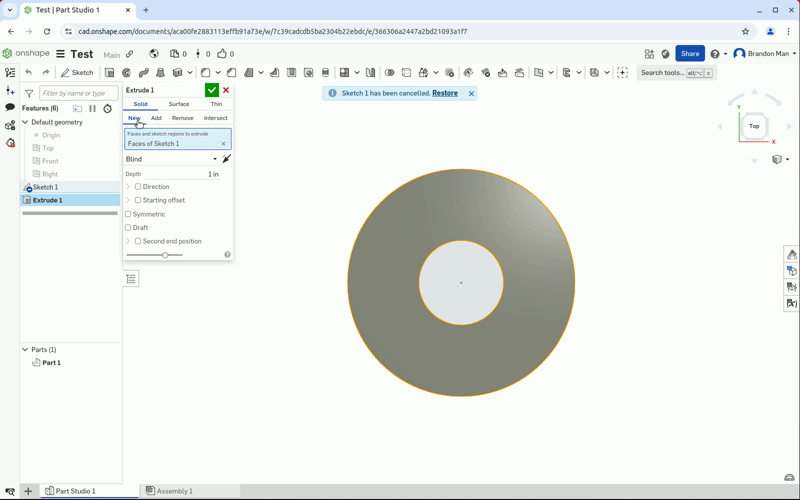
key(tab, 4)
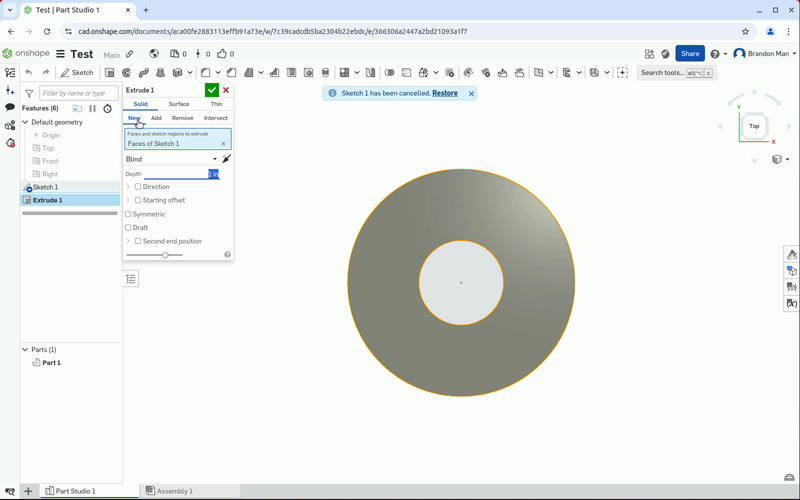
text(-0.241)
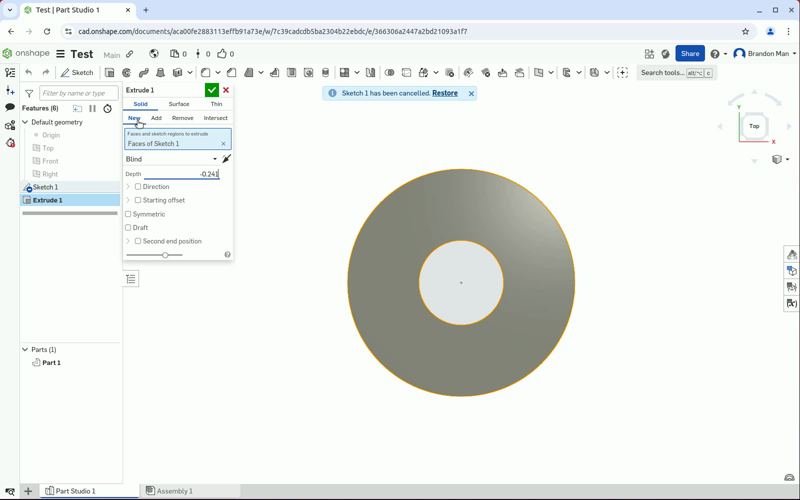
key(enter)
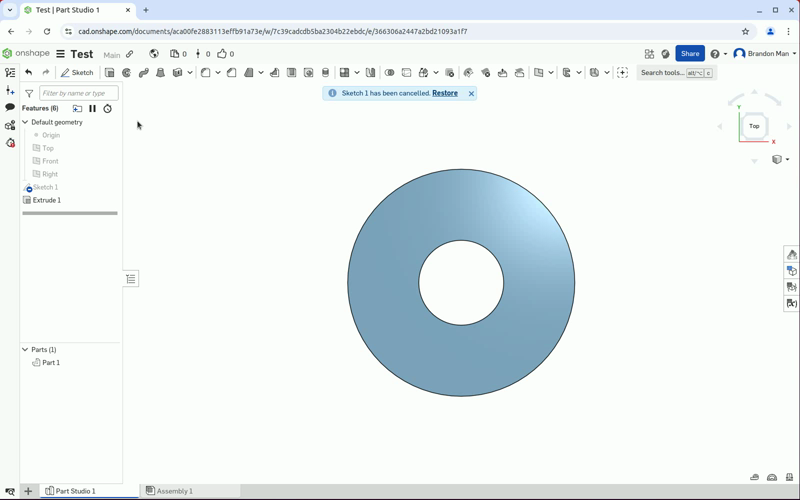
key(shift+h)
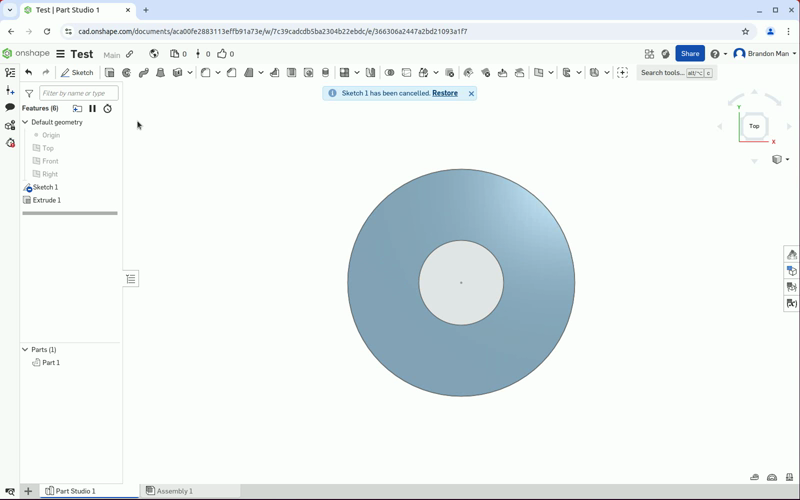
key(shift+h)
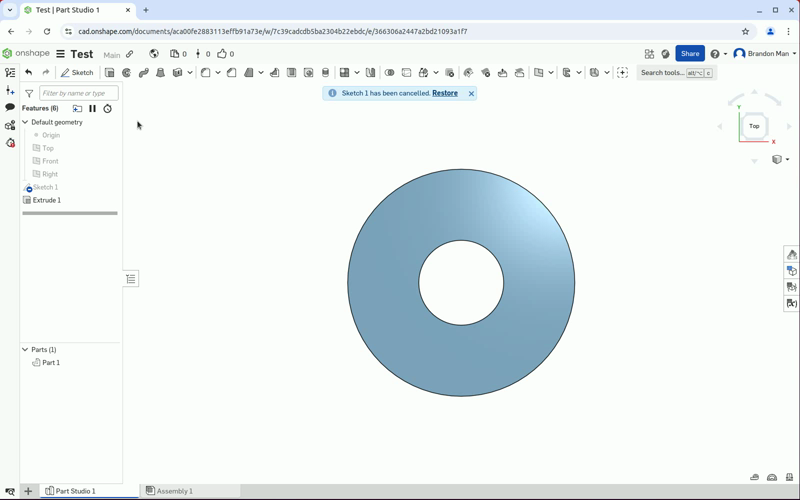
mouse_move(73, 189)
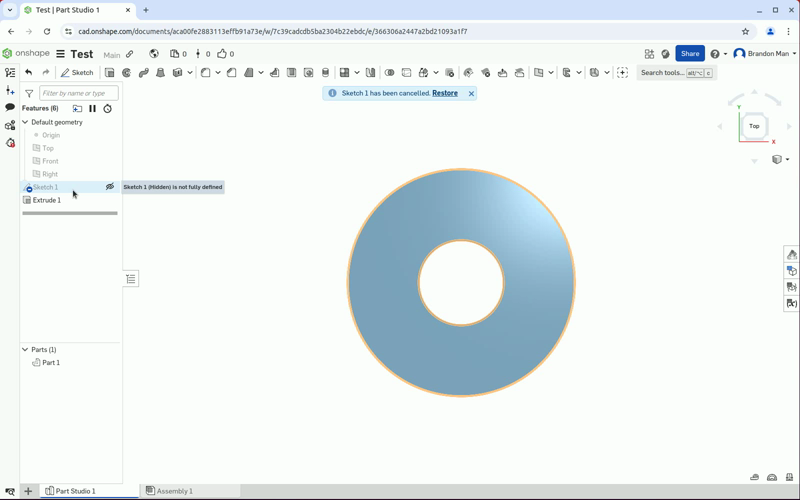
click(73, 189)
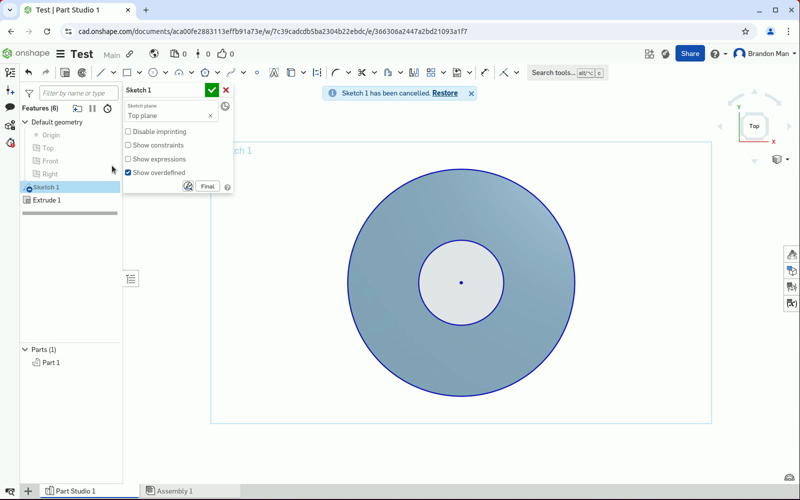
mouse_move(229, 92)
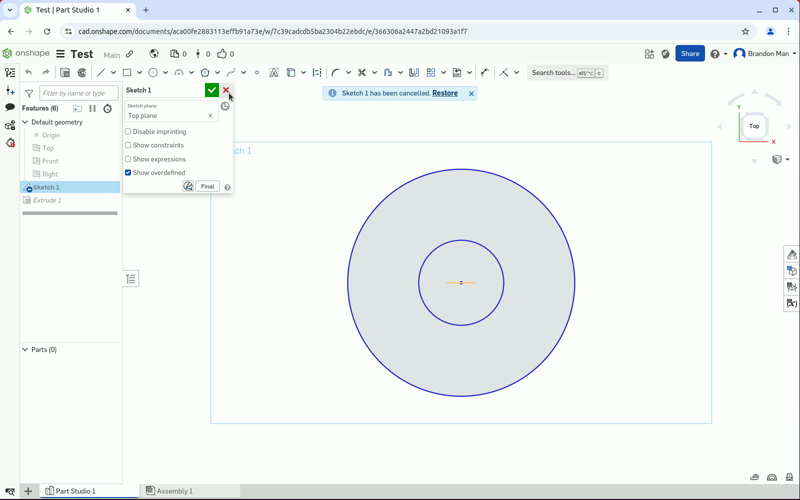
click(229, 92)
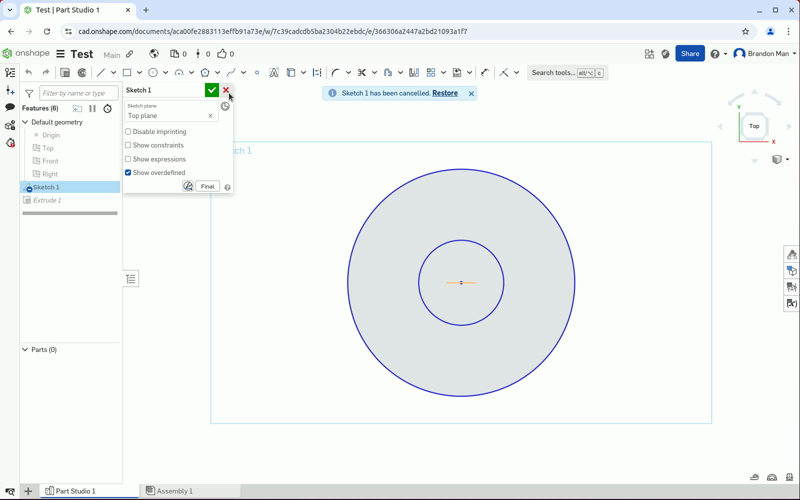
key(shift+s)
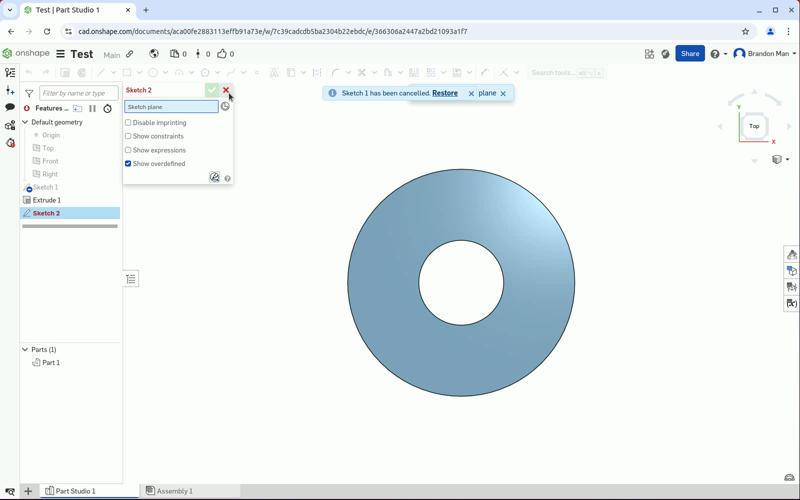
mouse_move(73, 150)
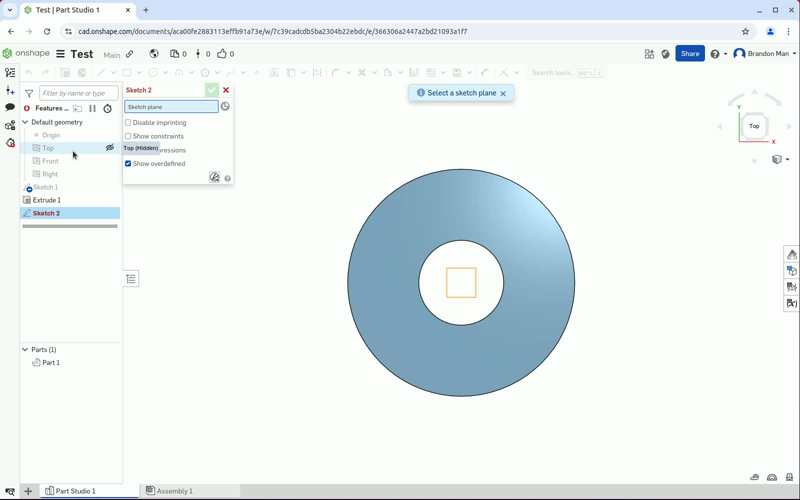
click(73, 150)
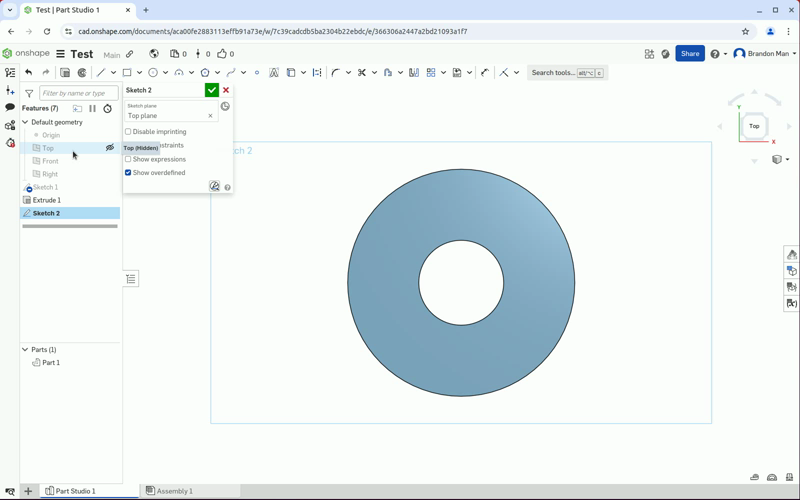
mouse_move(73, 352)
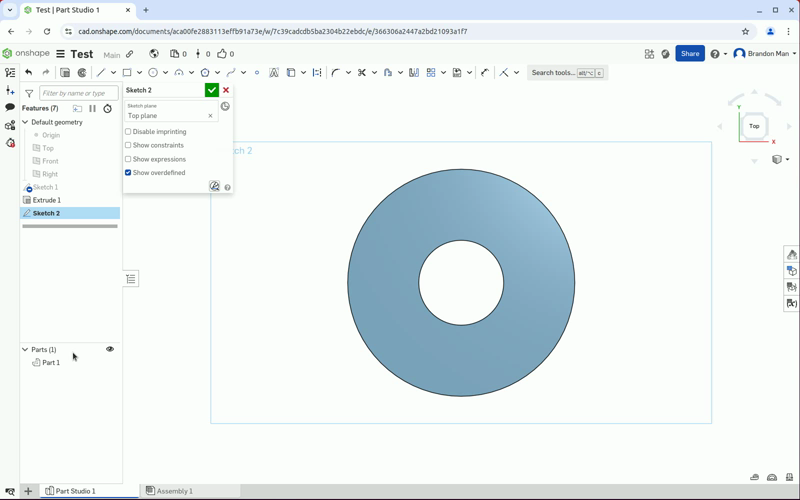
key(y)
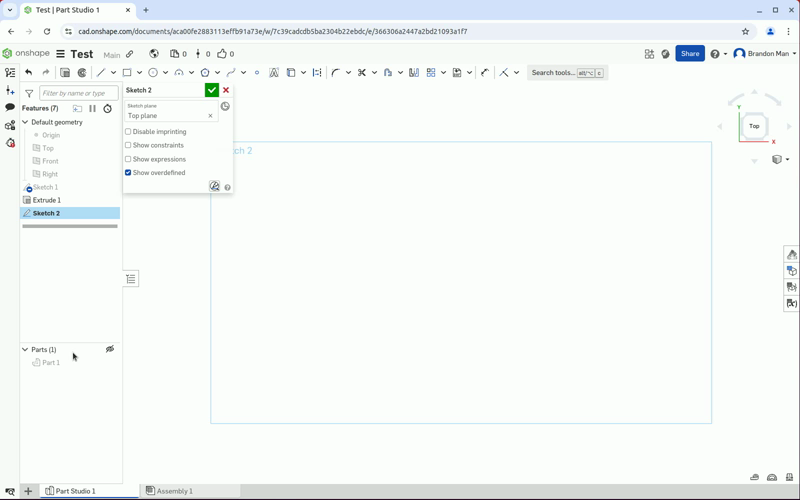
key(c)
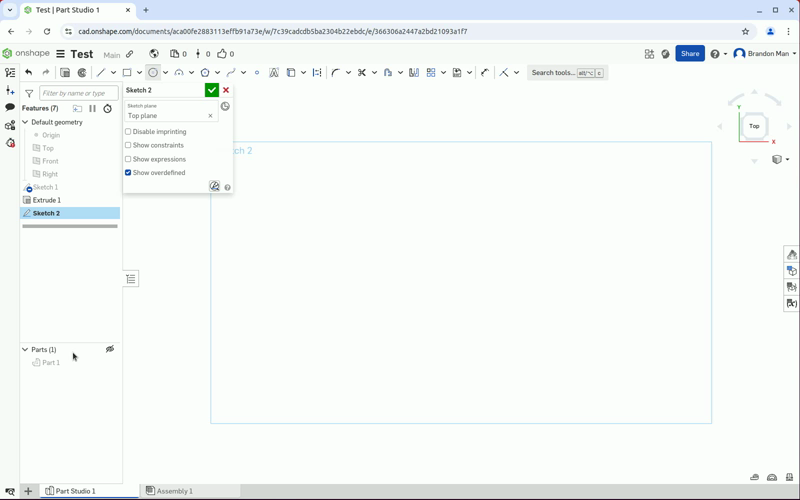
key_down(shift)
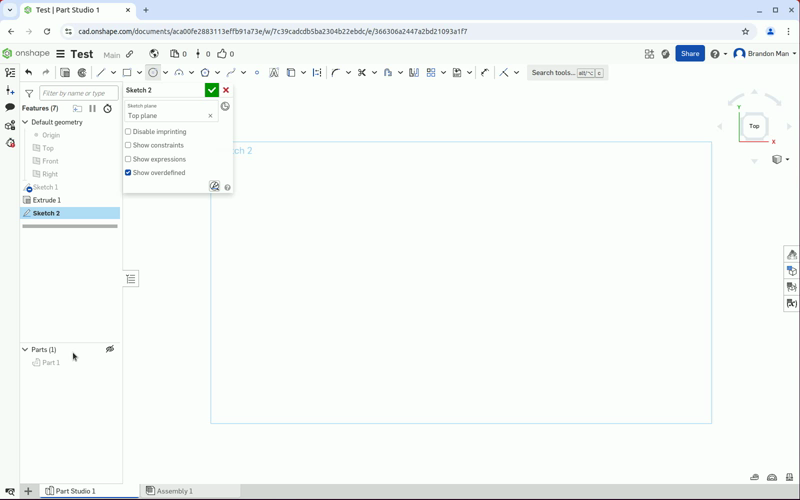
mouse_move(461, 282)
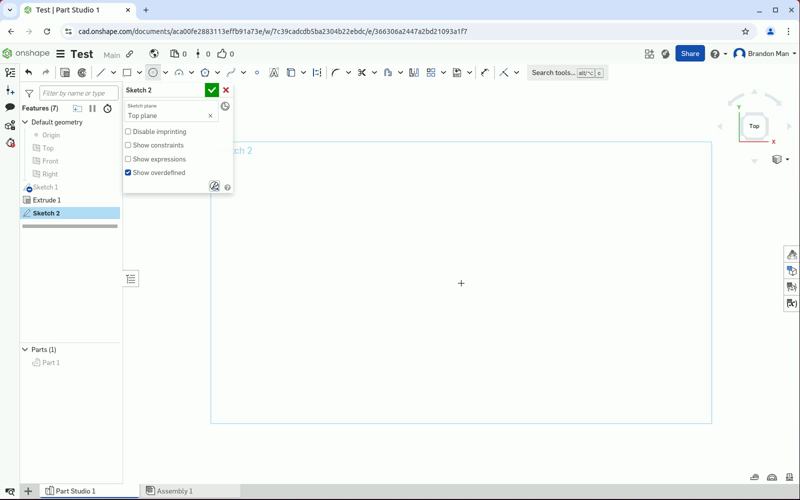
click(461, 282)
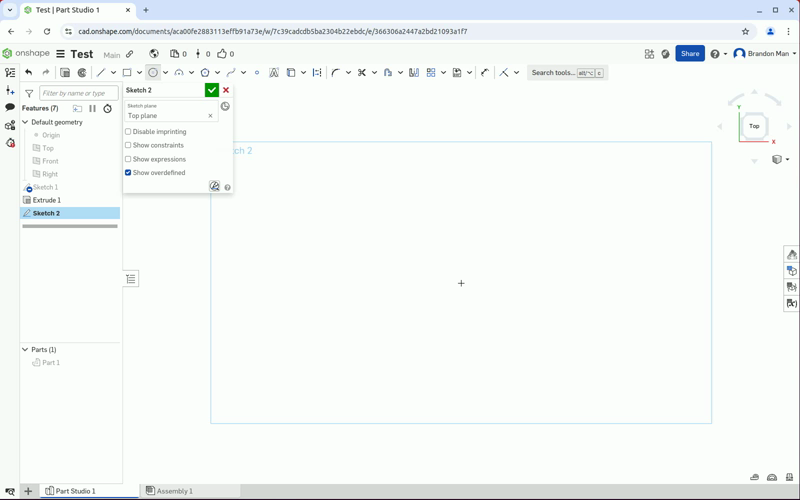
key_up(shift)
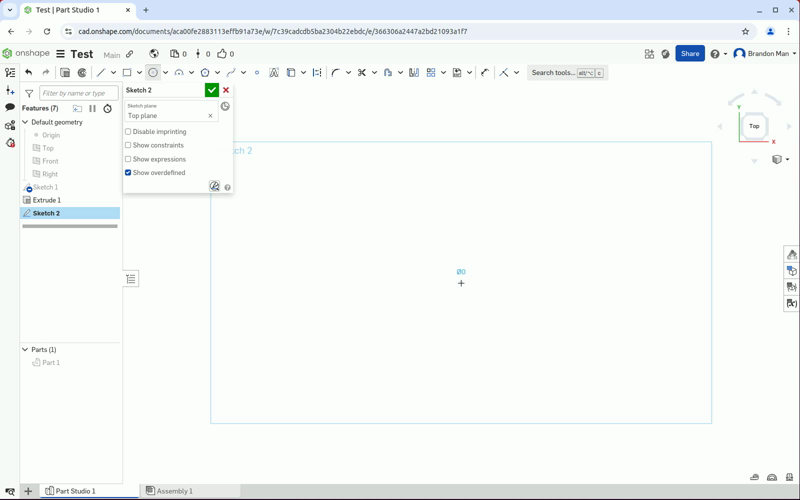
mouse_move(504, 282)
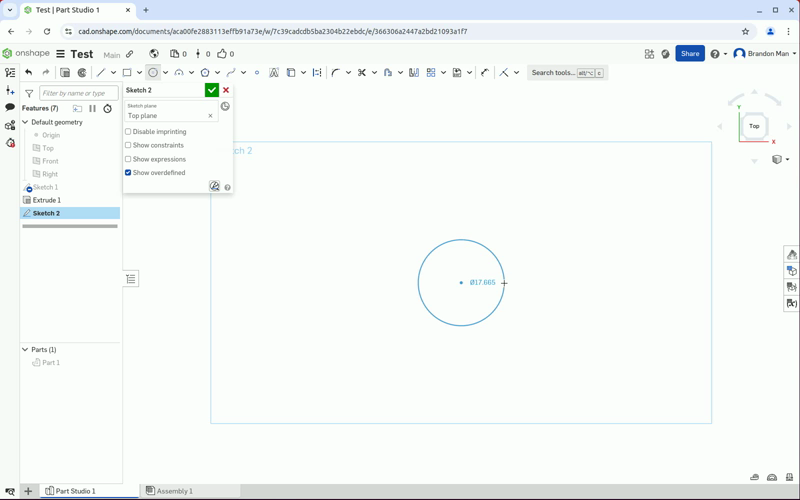
click(504, 282)
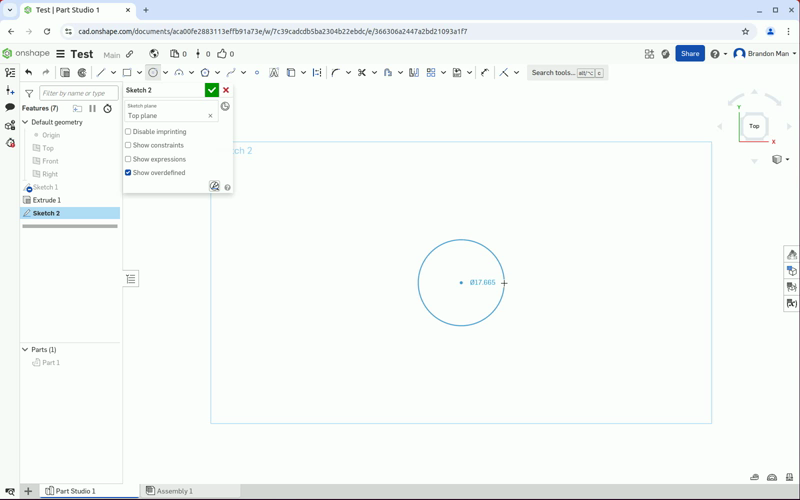
key(esc)
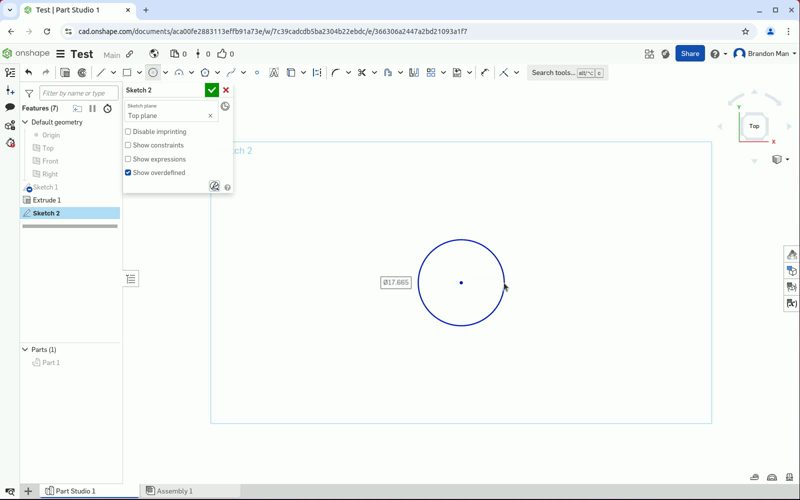
key(c)
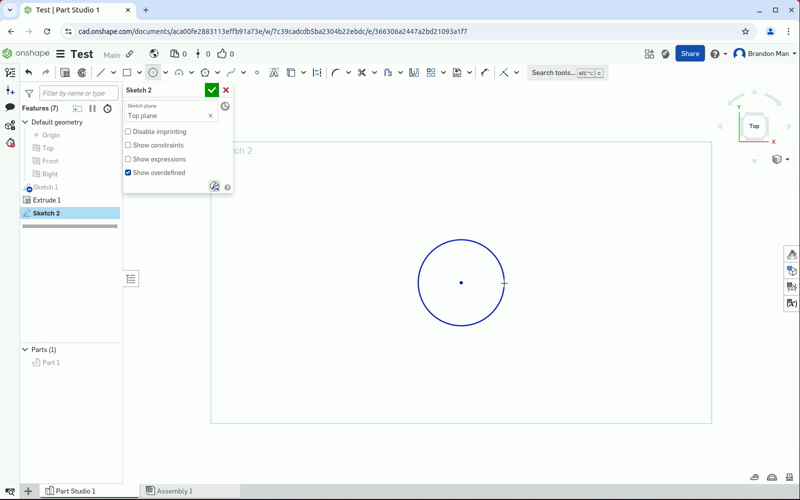
key_down(shift)
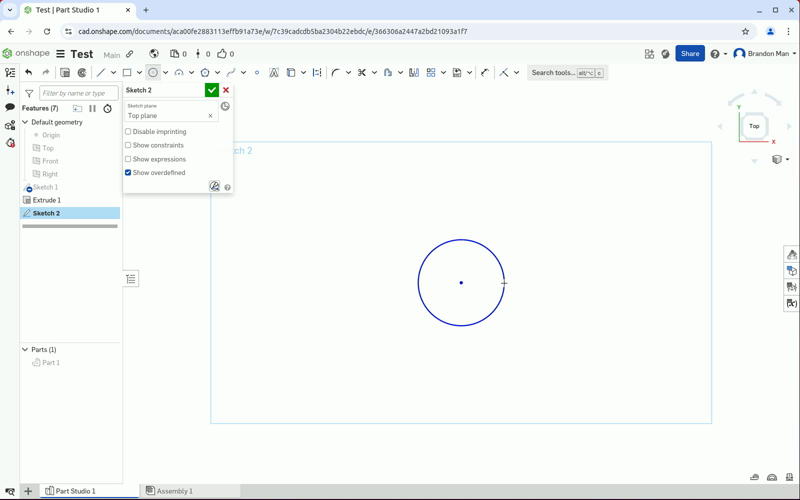
mouse_move(461, 282)
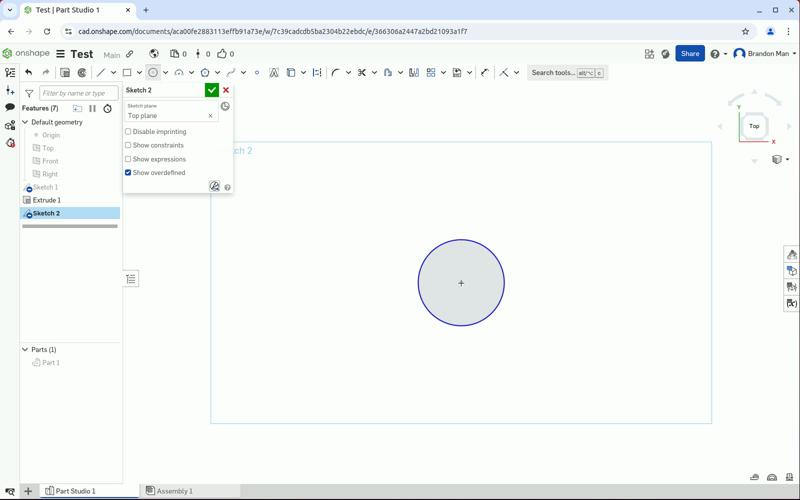
click(461, 282)
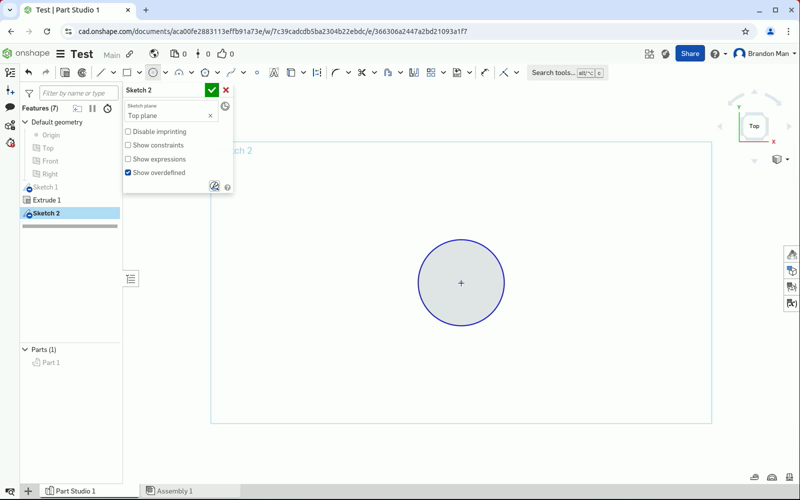
key_up(shift)
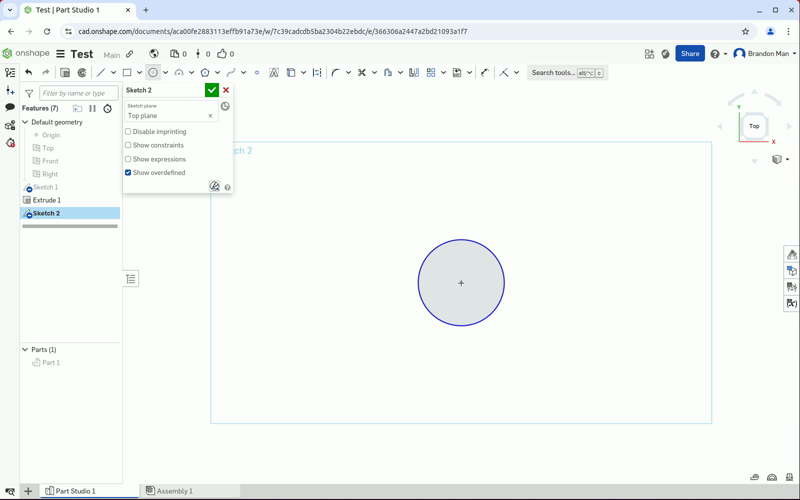
mouse_move(503, 282)
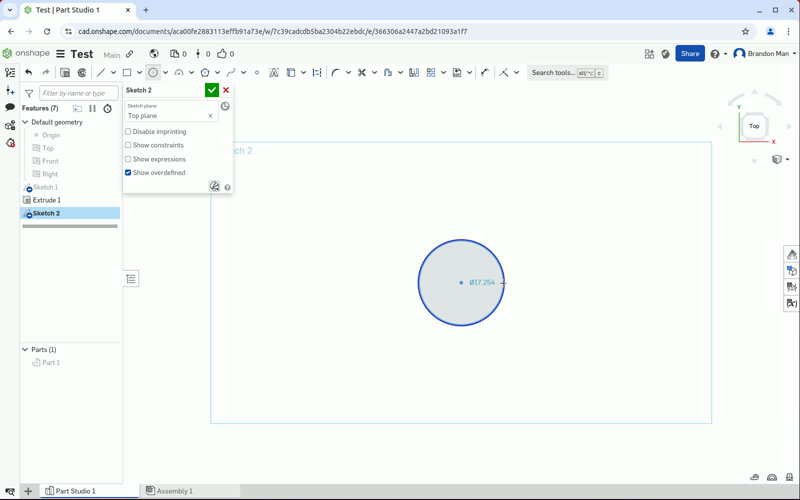
scroll(6)
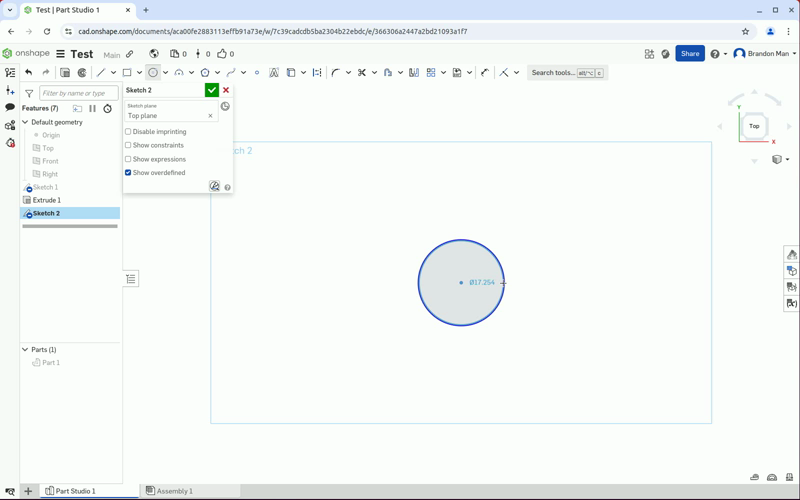
scroll(6)
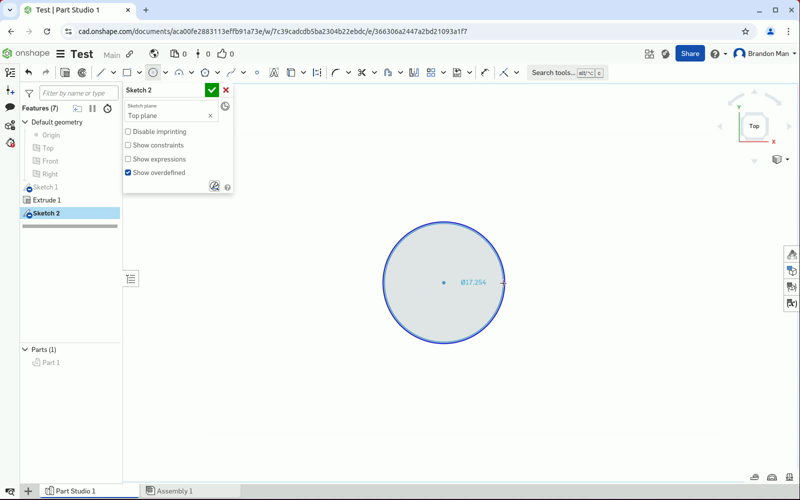
scroll(6)
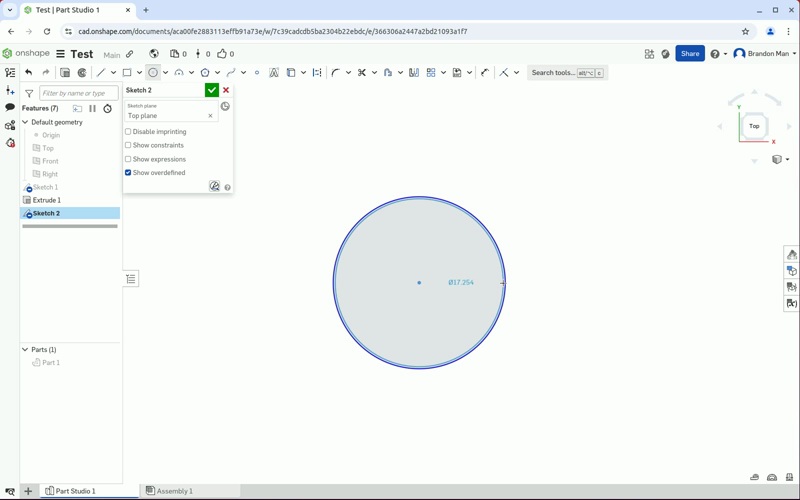
scroll(6)
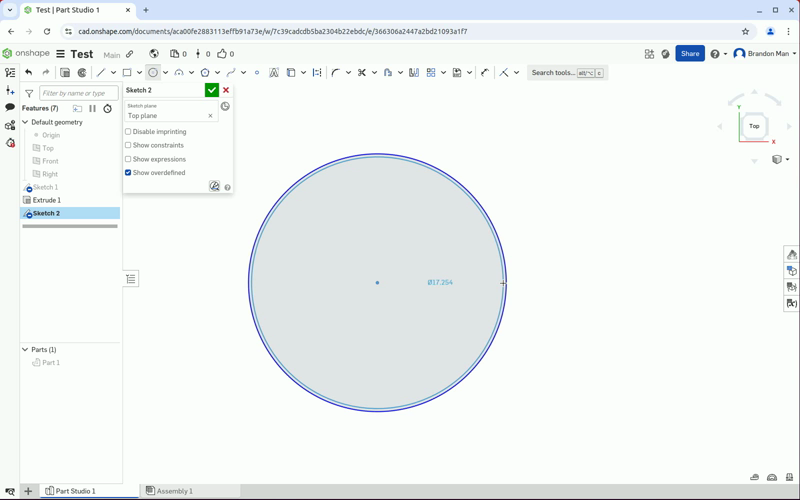
scroll(6)
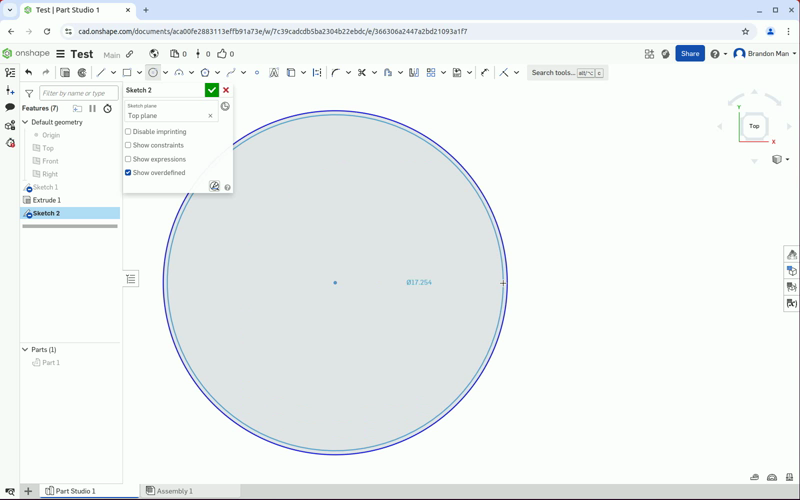
scroll(6)
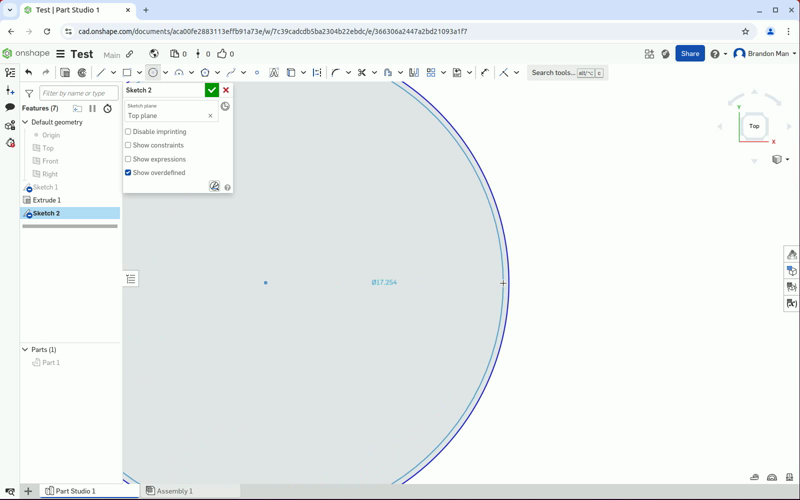
scroll(6)
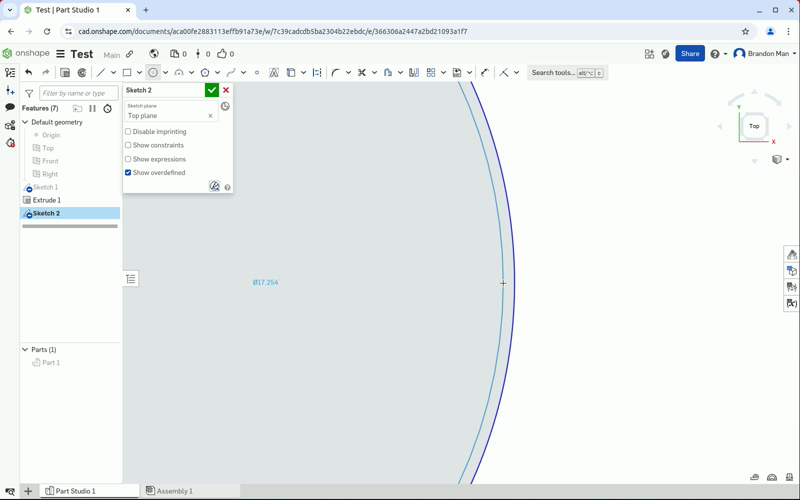
click(503, 282)
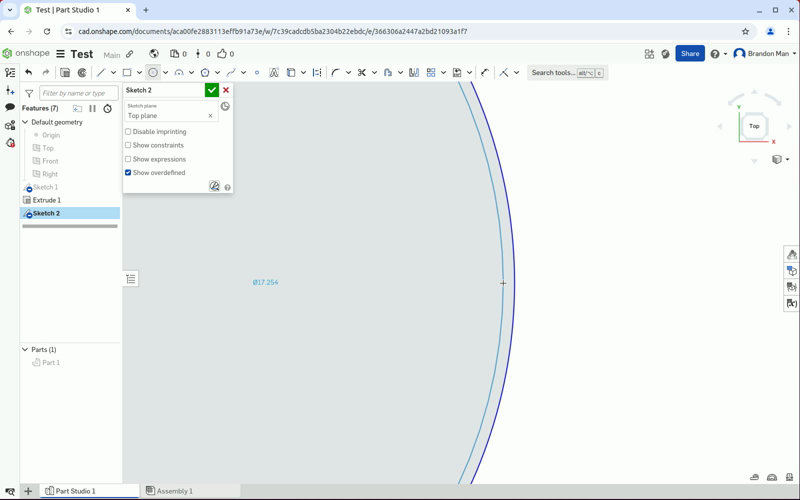
scroll(-6)
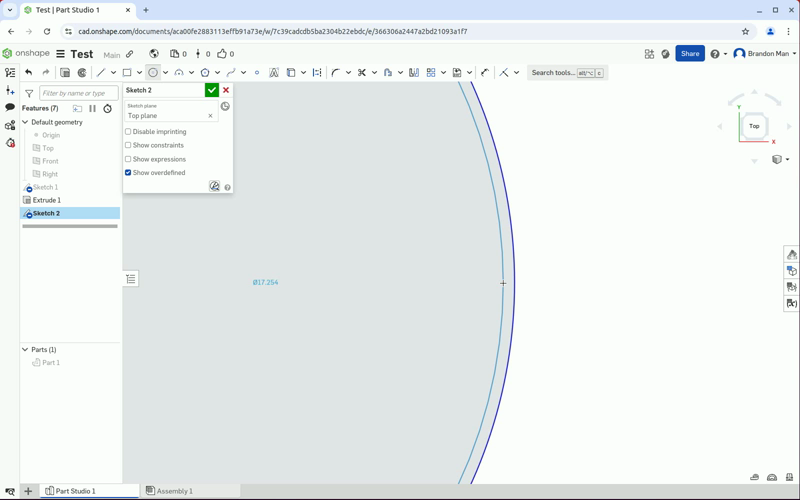
scroll(-6)
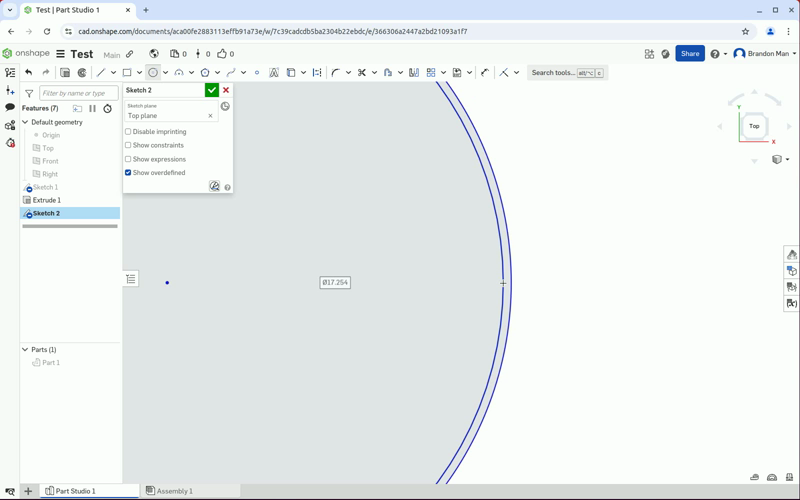
scroll(-6)
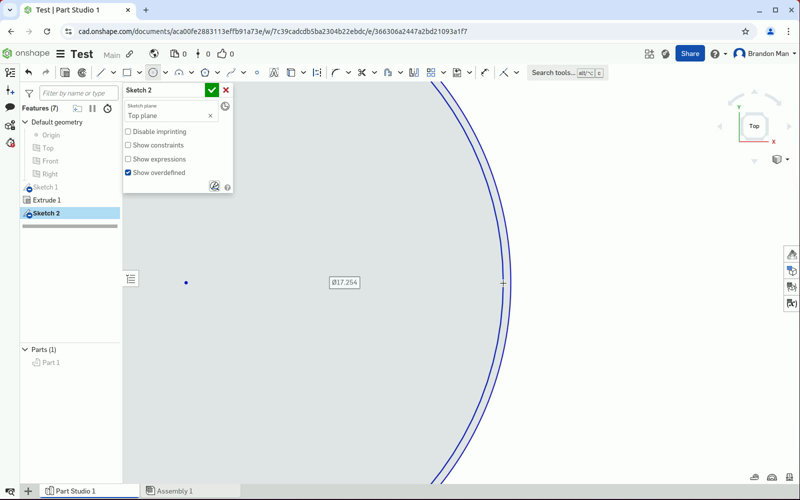
scroll(-6)
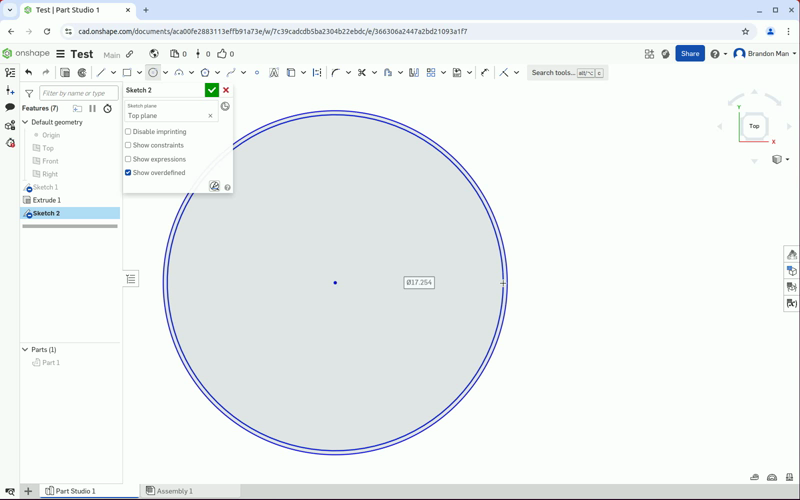
scroll(-6)
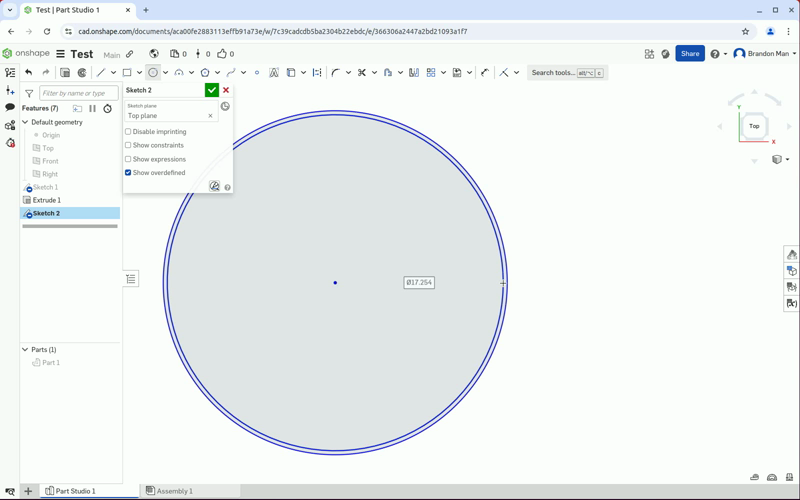
scroll(-6)
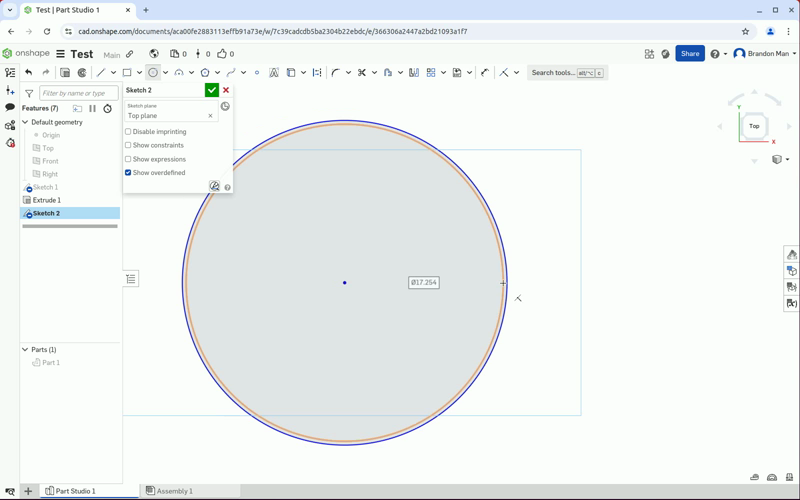
scroll(-6)
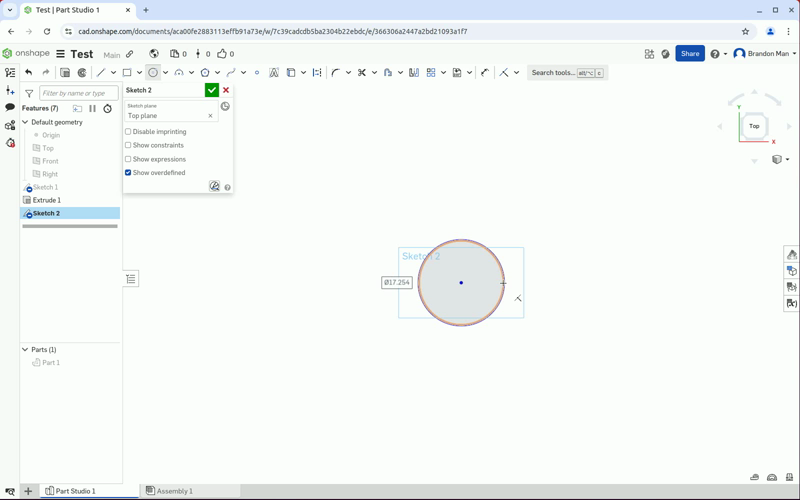
key(esc)
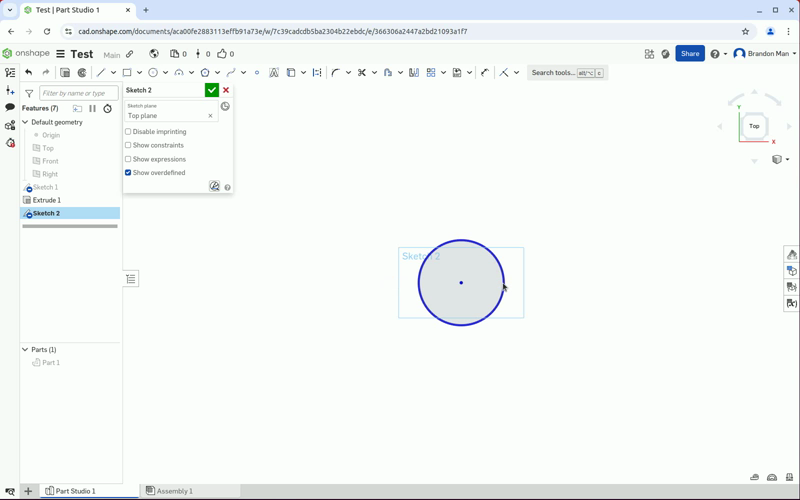
mouse_move(429, 255)
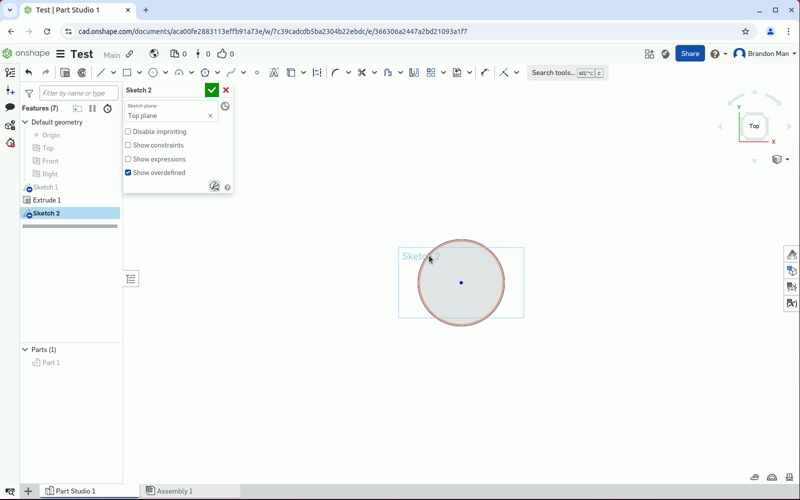
scroll(6)
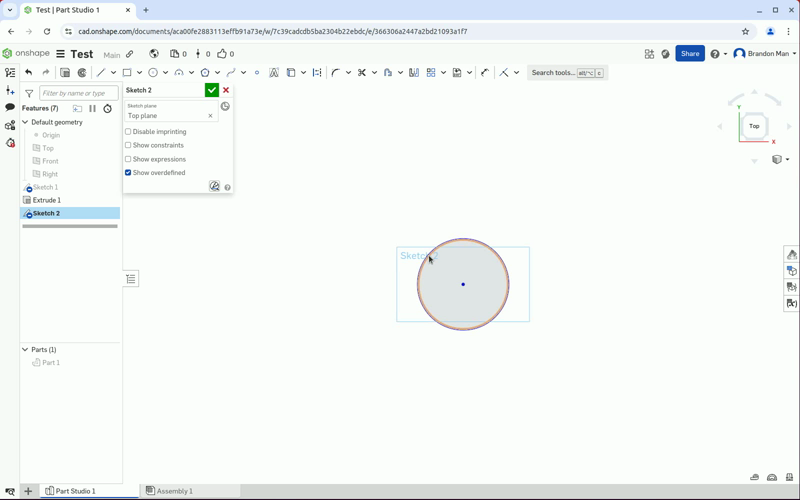
scroll(6)
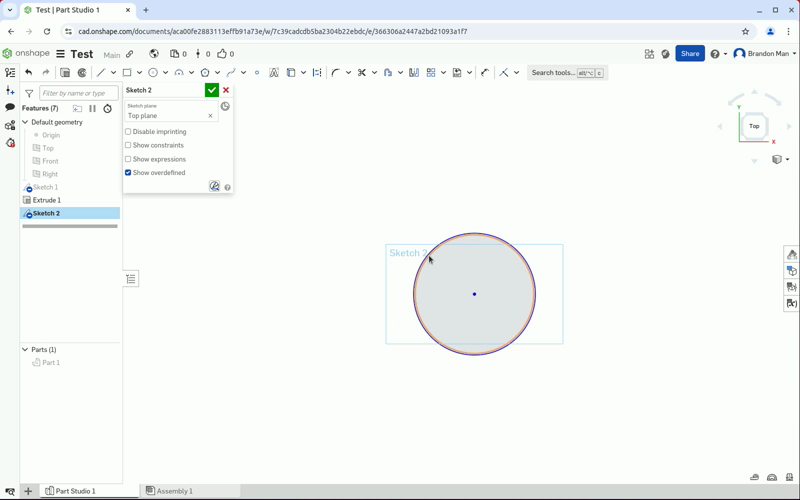
scroll(6)
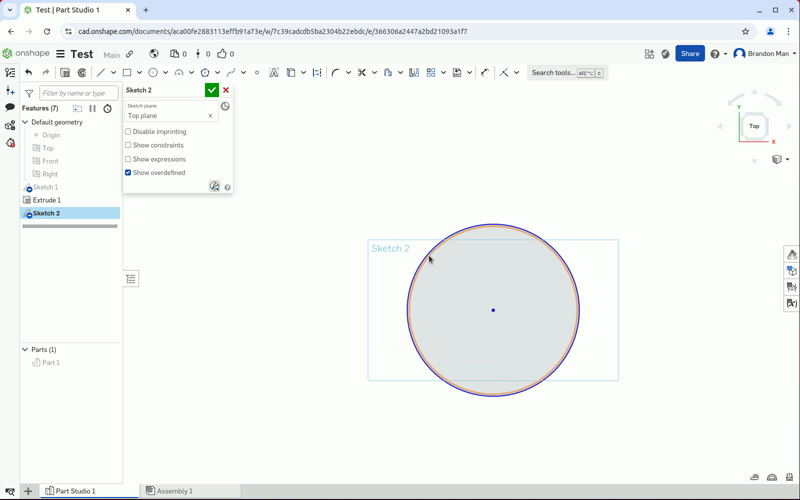
scroll(6)
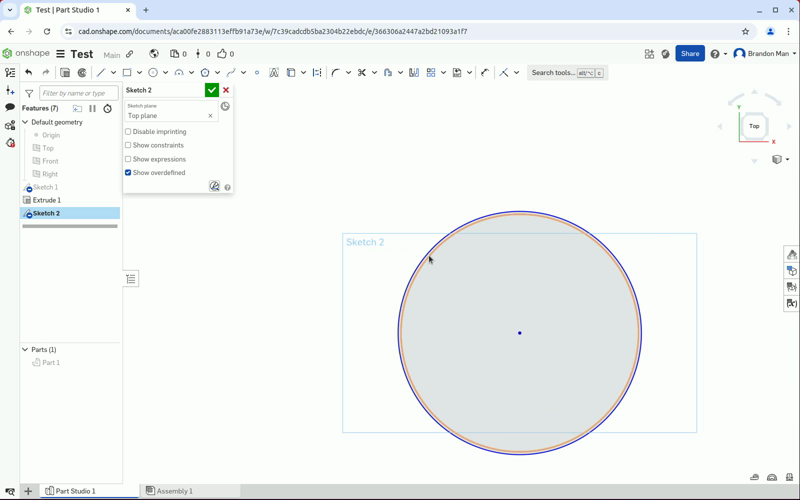
scroll(6)
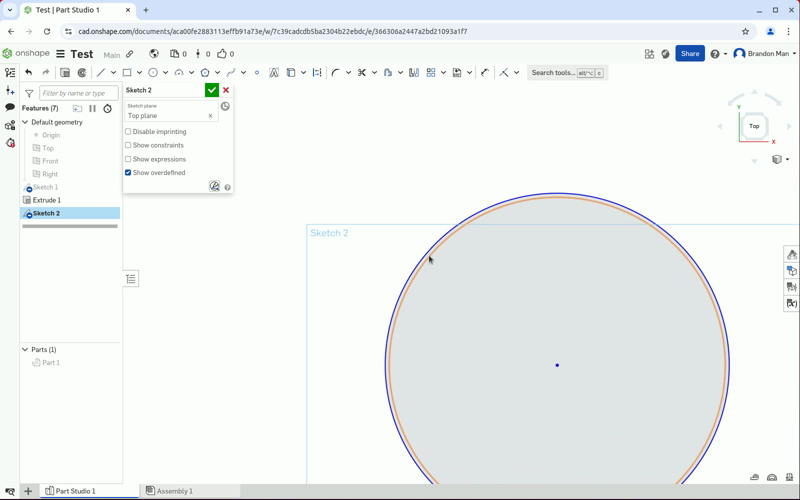
scroll(6)
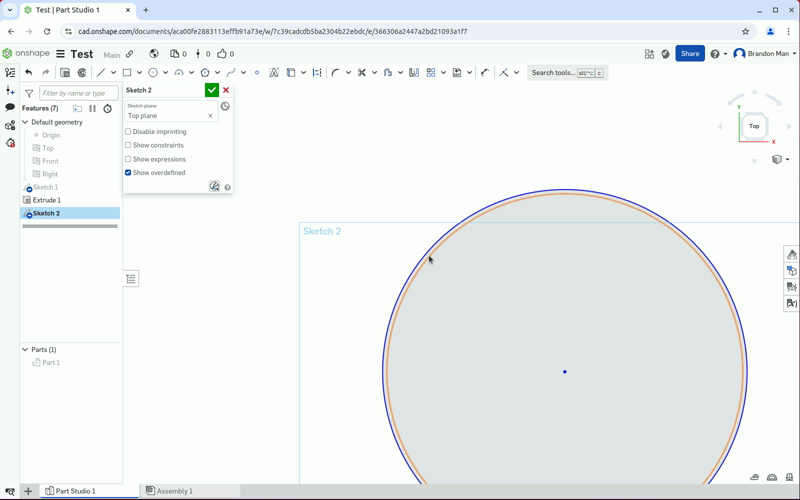
scroll(6)
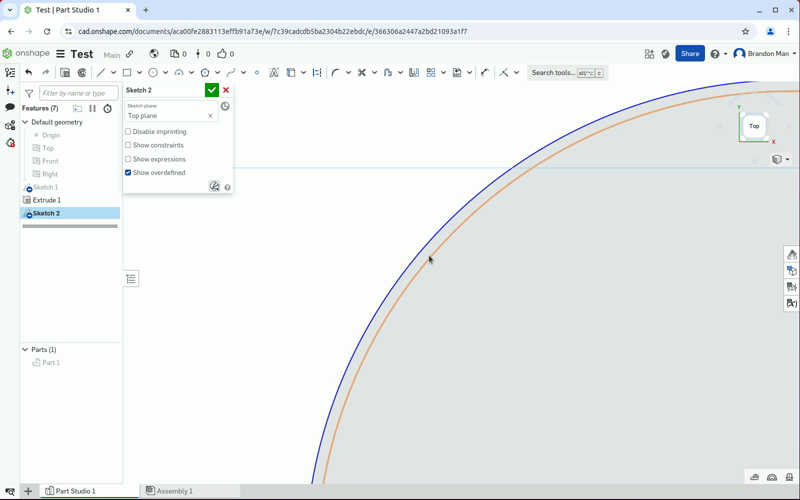
click(429, 255)
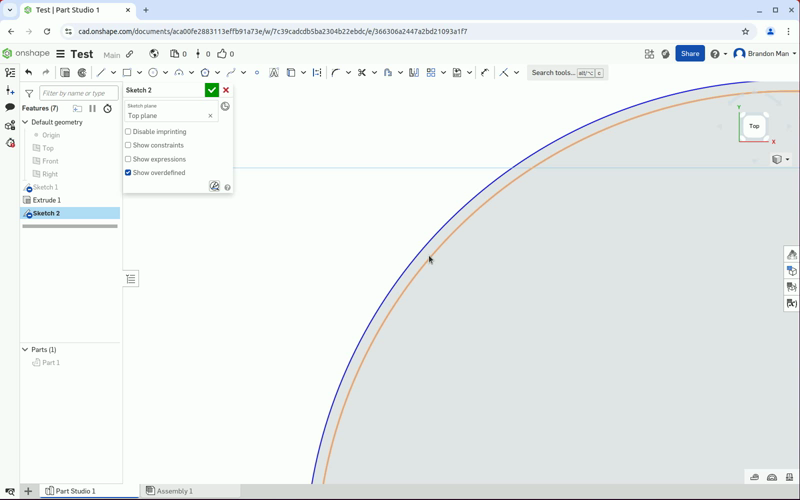
scroll(-6)
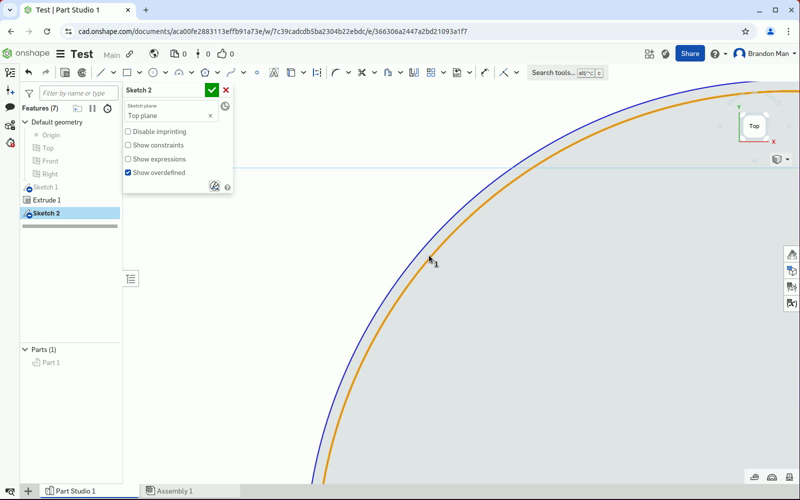
scroll(-6)
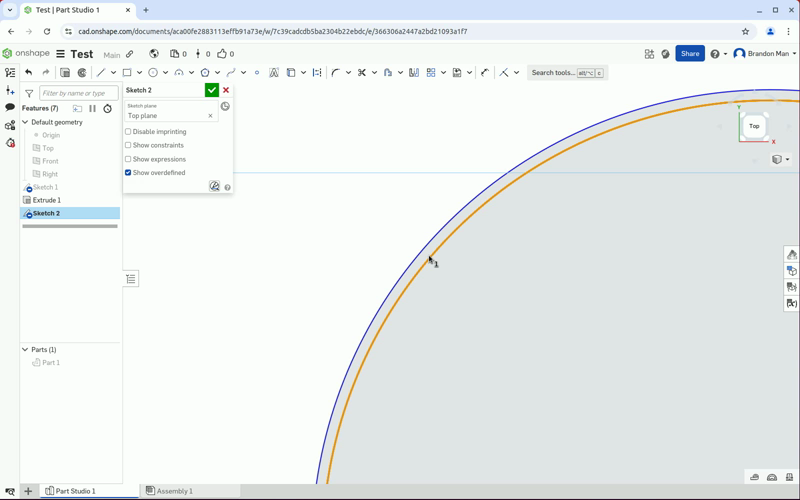
scroll(-6)
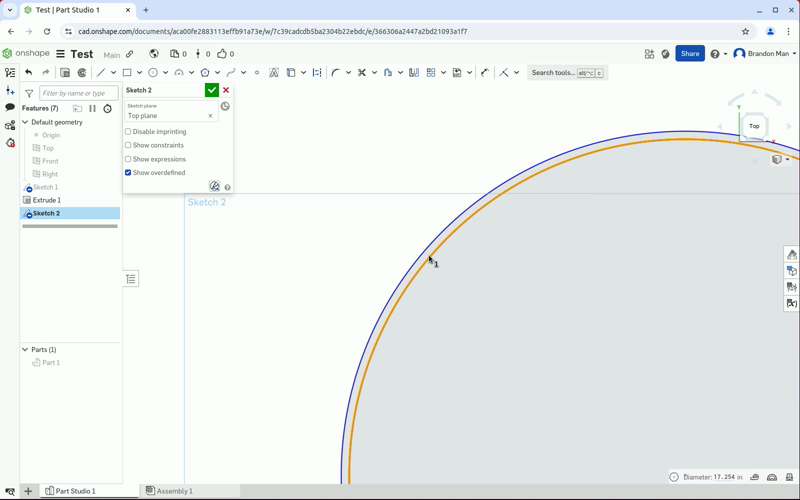
scroll(-6)
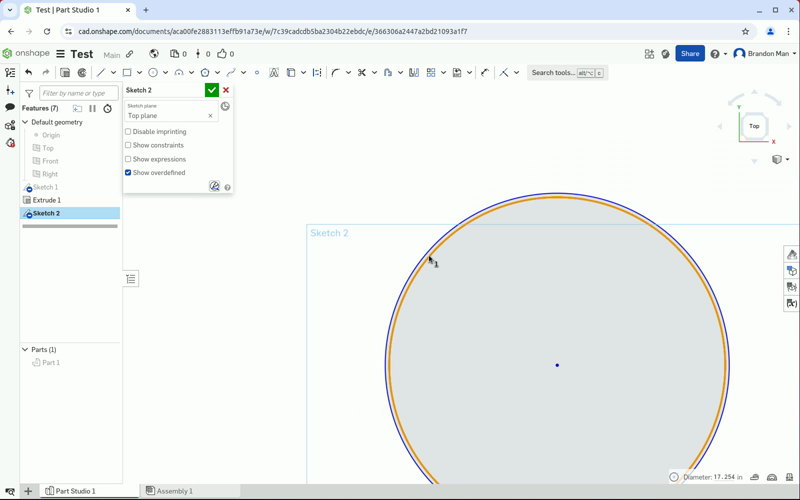
scroll(-6)
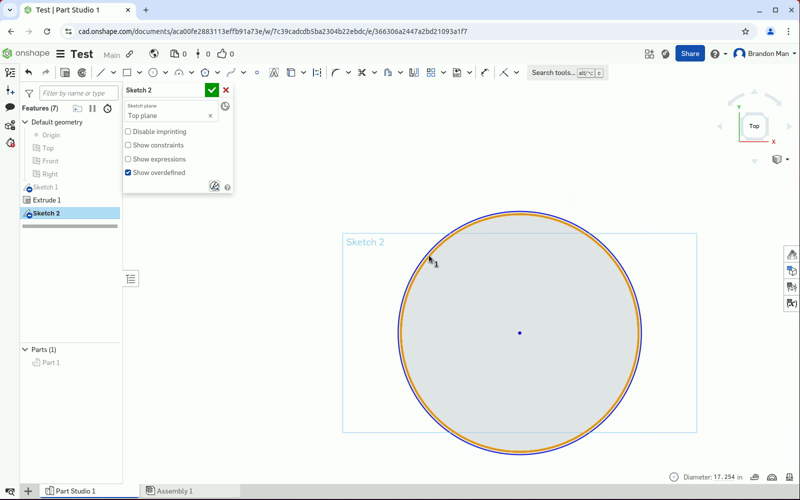
scroll(-6)
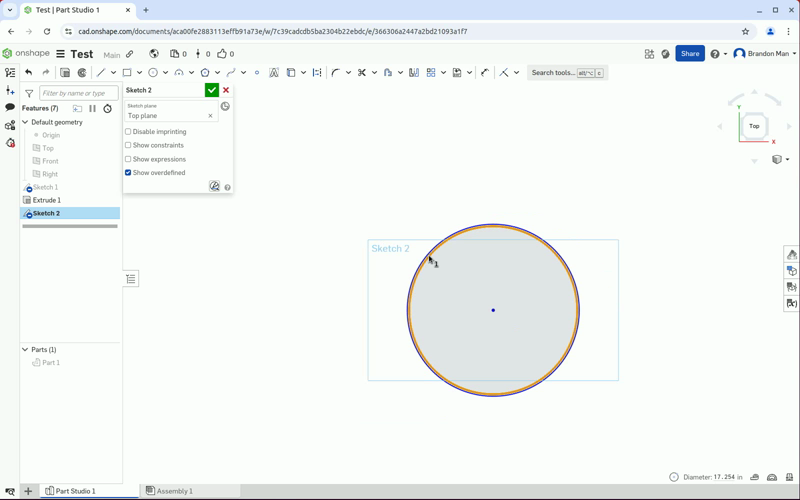
scroll(-6)
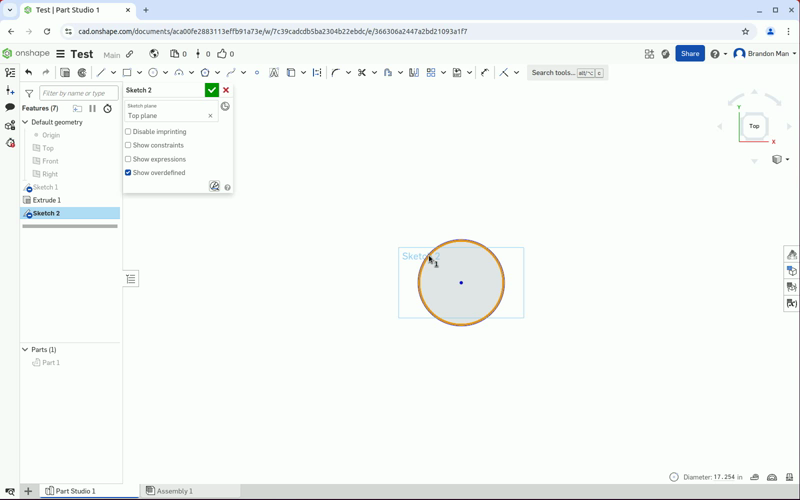
mouse_move(73, 352)
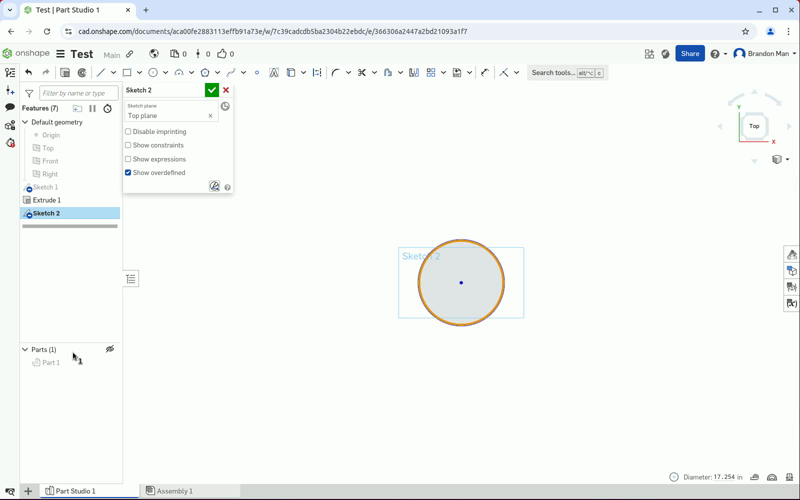
key(shift+y)
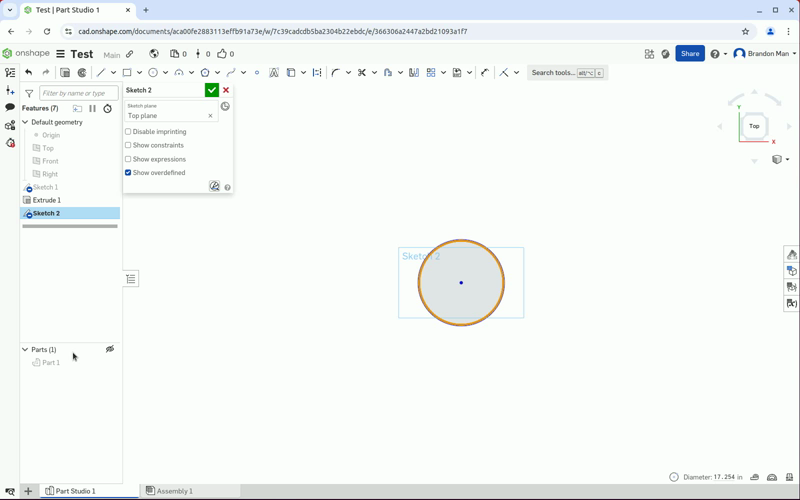
key(shift+e)
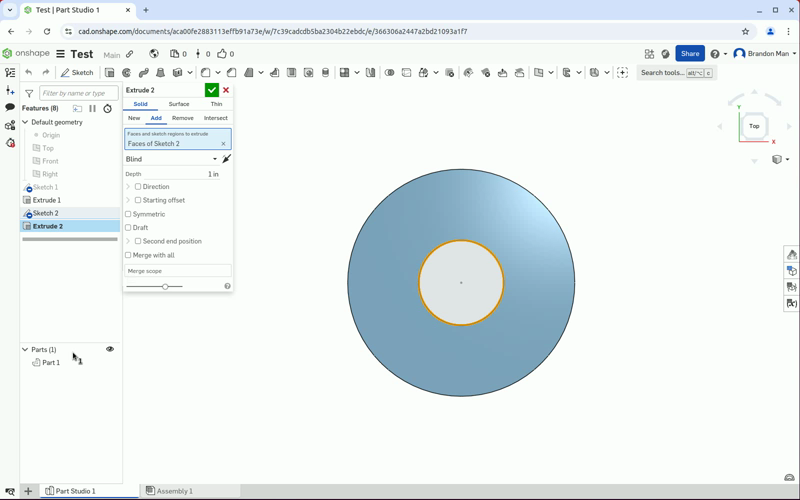
mouse_move(143, 106)
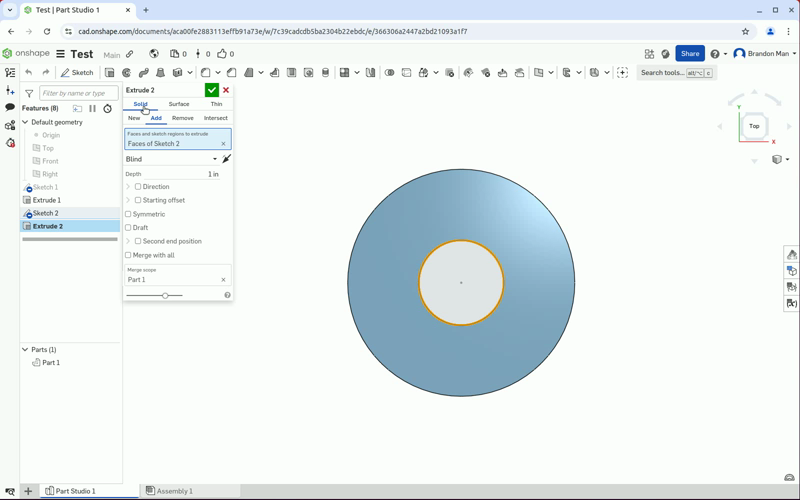
click(143, 106)
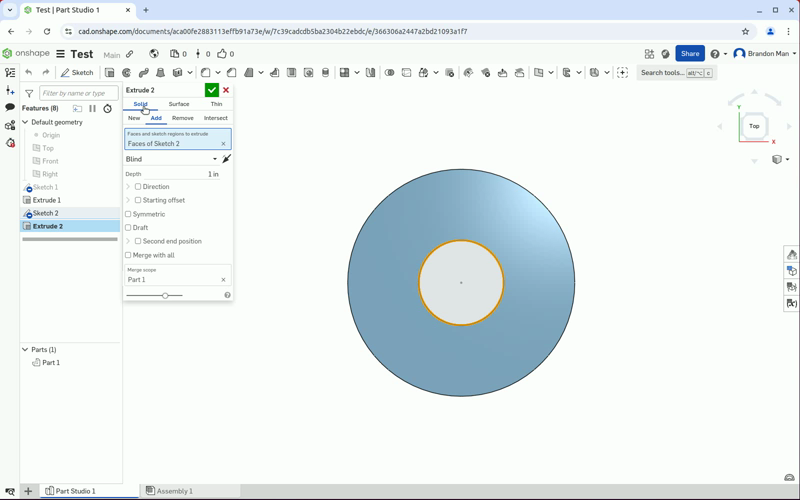
mouse_move(137, 120)
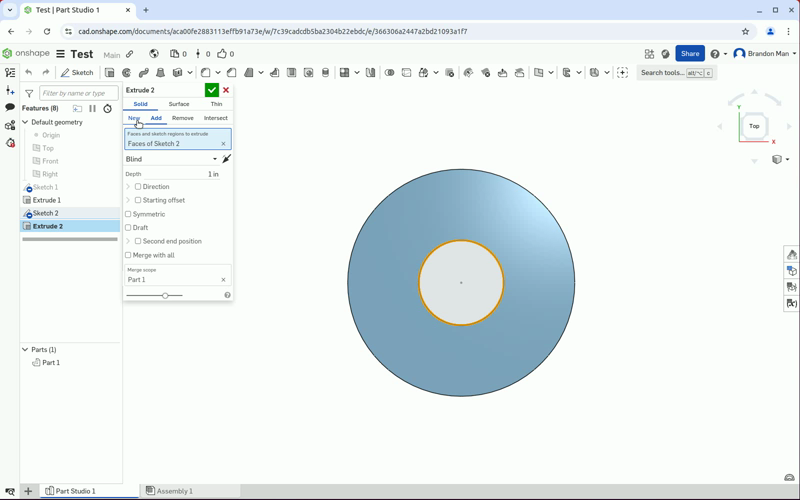
click(137, 120)
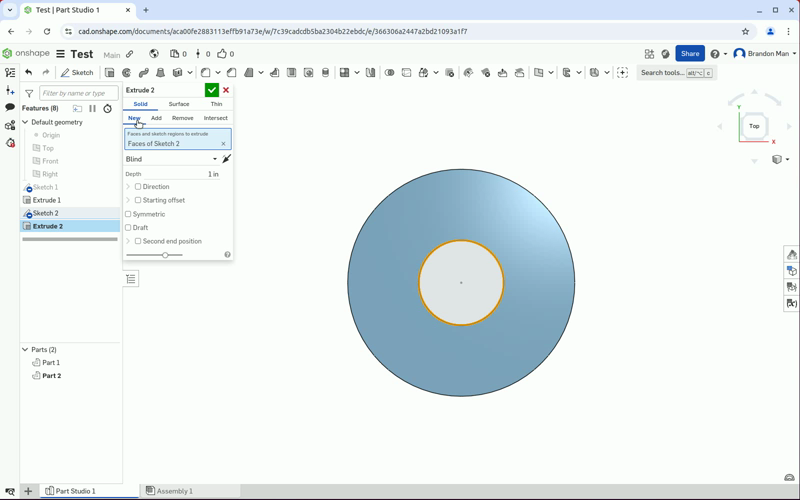
key(tab, 4)
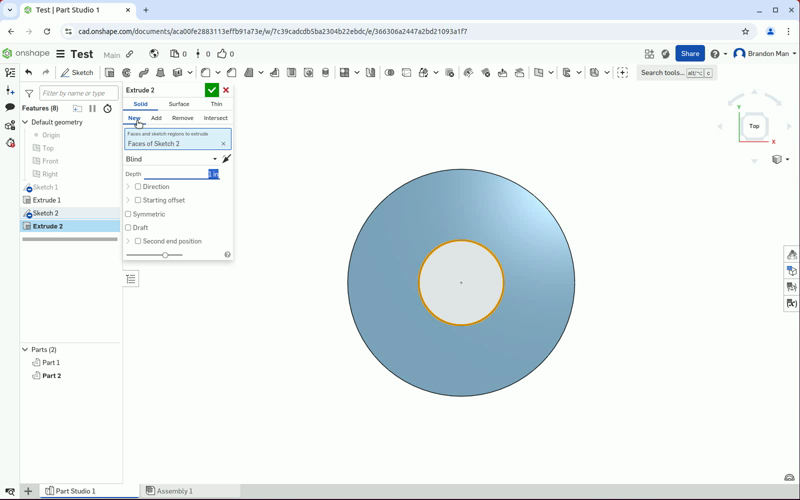
text(0.241)
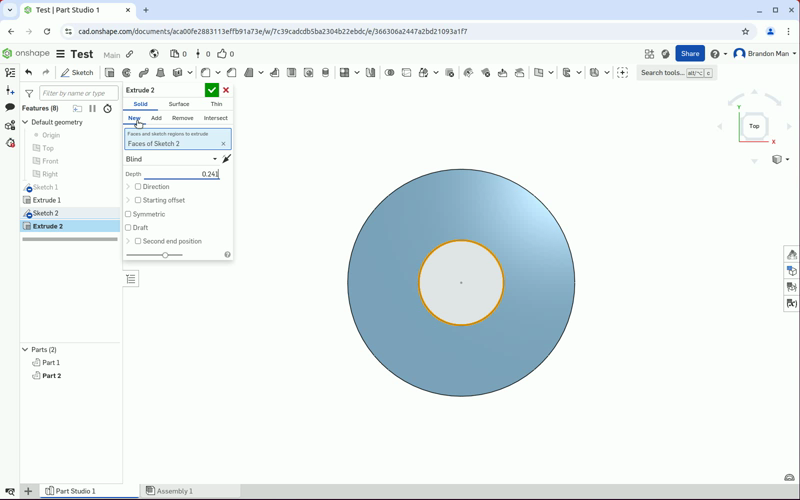
key(enter)
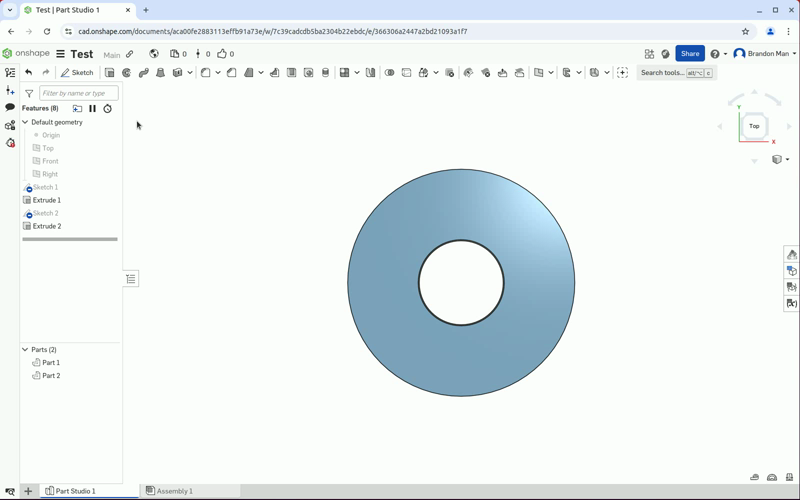
key(shift+h)
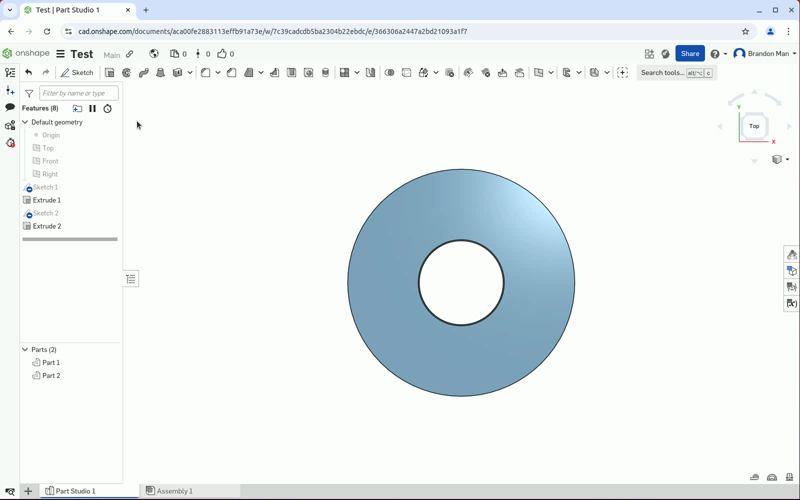
key(shift+h)
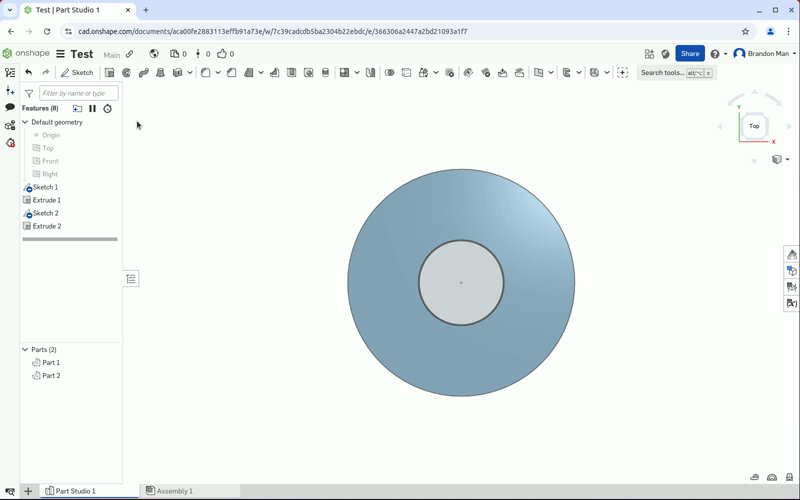
key(shift+7)
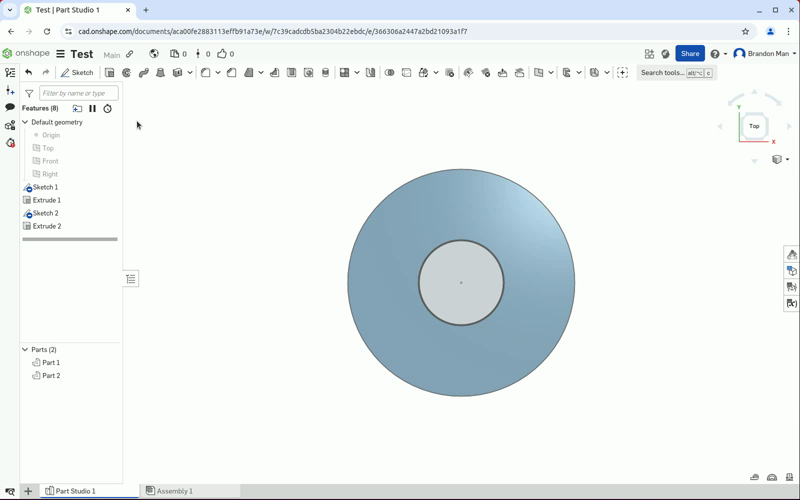
key(up, 3)
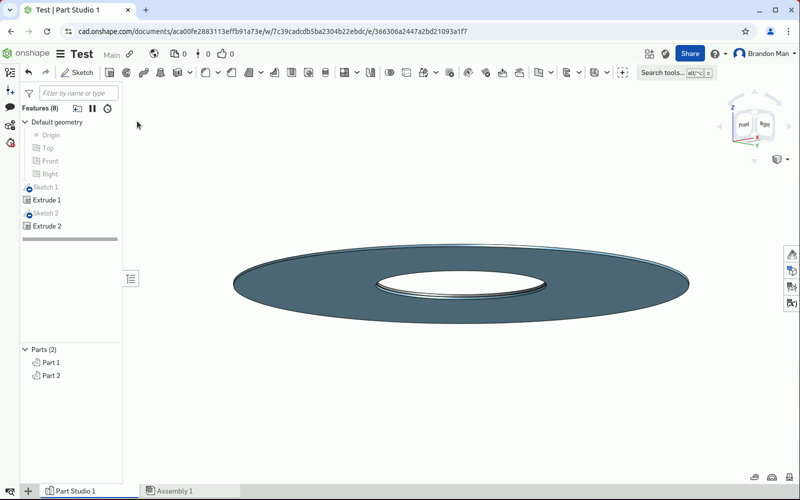
key(left, 3)
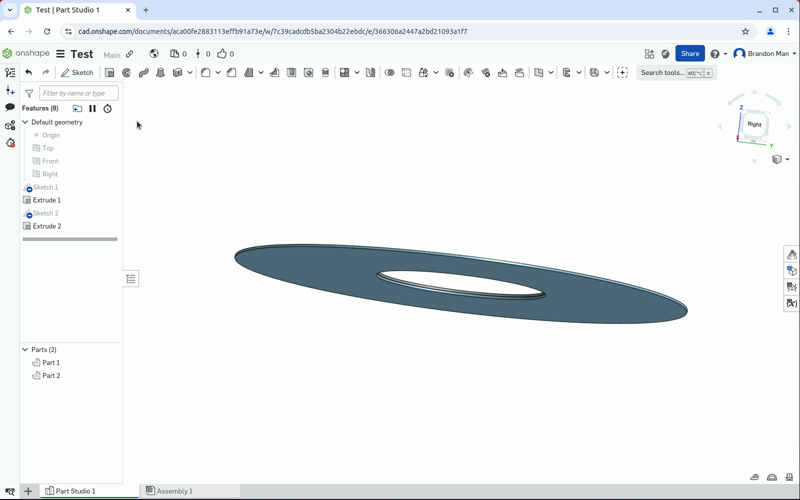
key(right, 3)
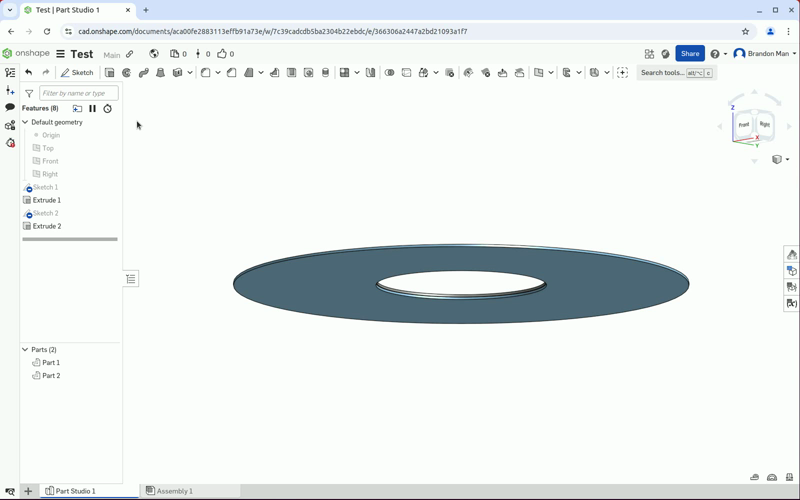
key(down, 3)
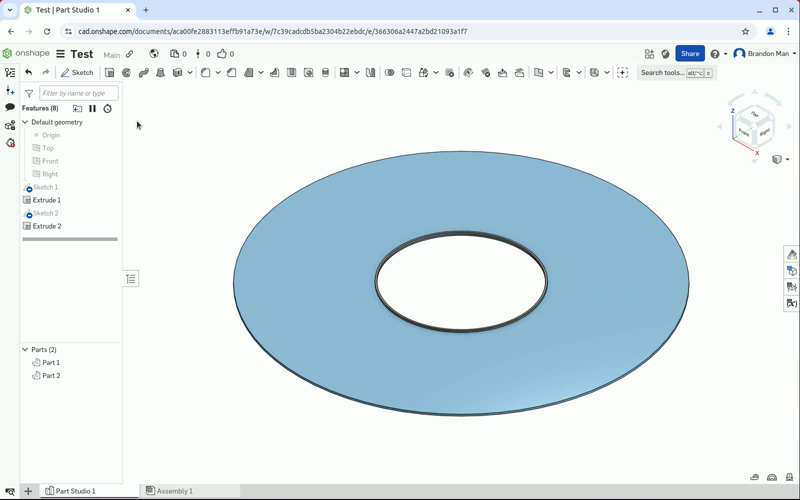
mouse_move(73, 189)
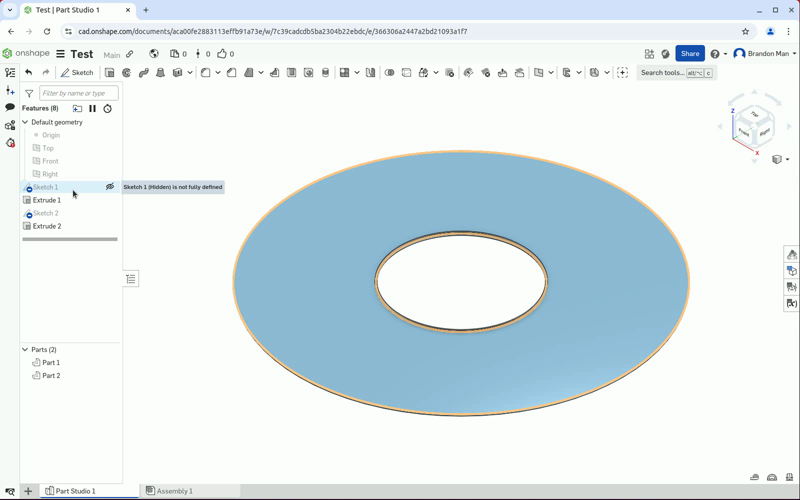
click(73, 189)